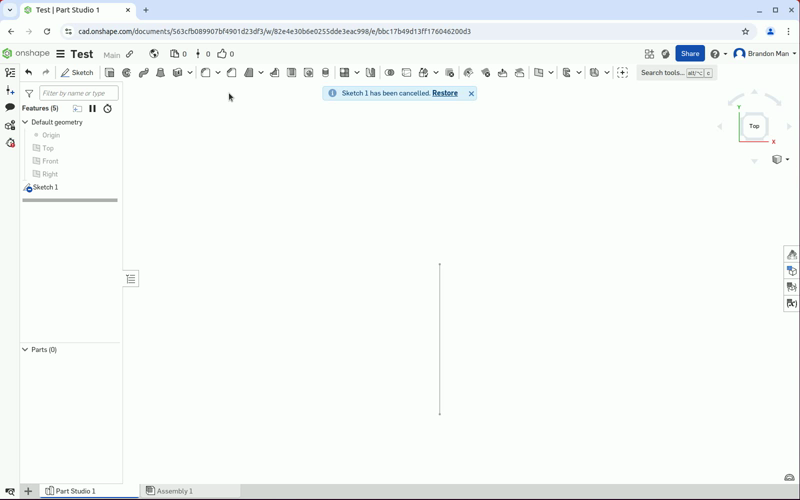
key(shift+h)
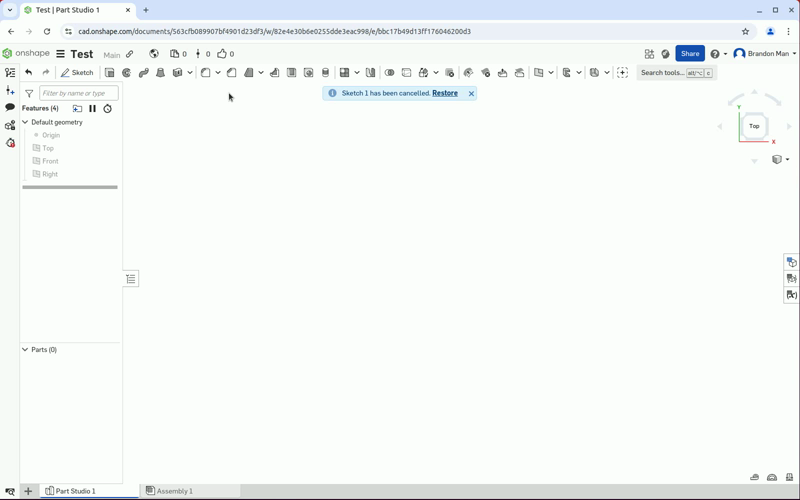
mouse_move(73, 352)
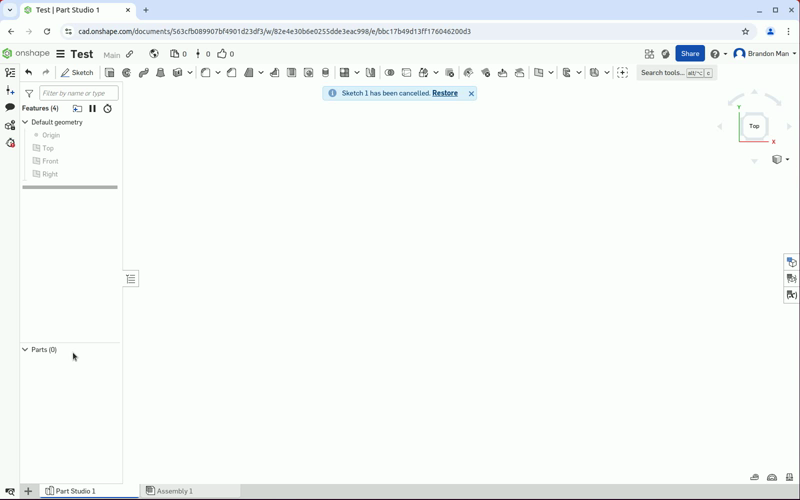
key(y)
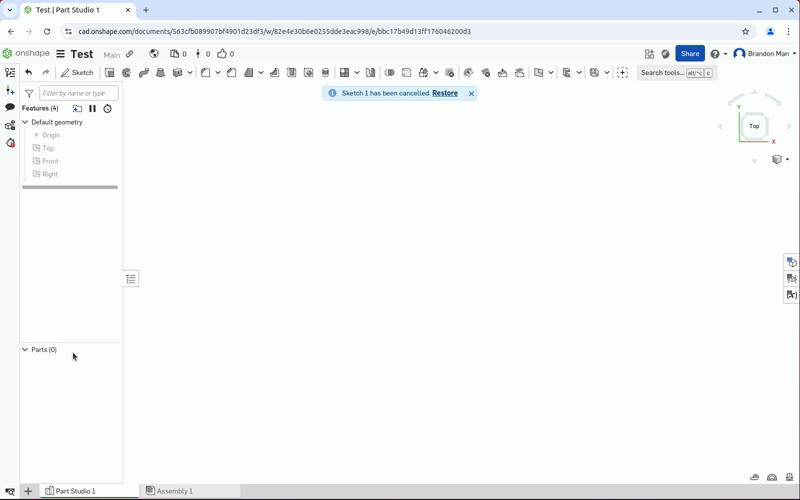
key(shift+p)
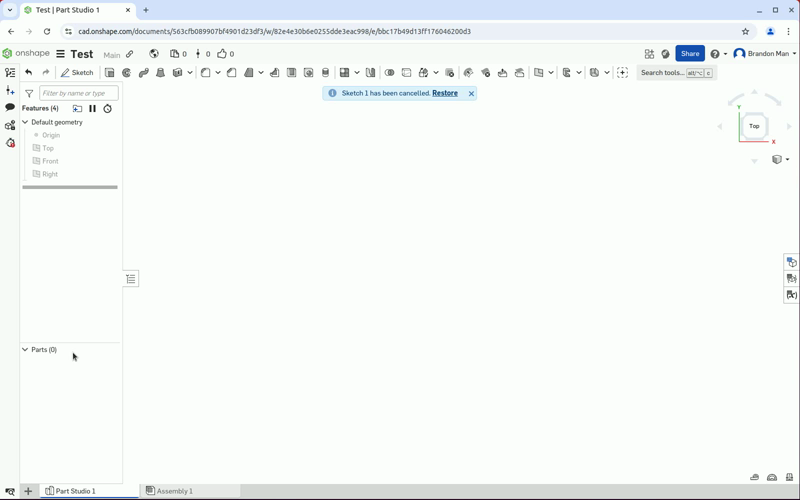
key(space)
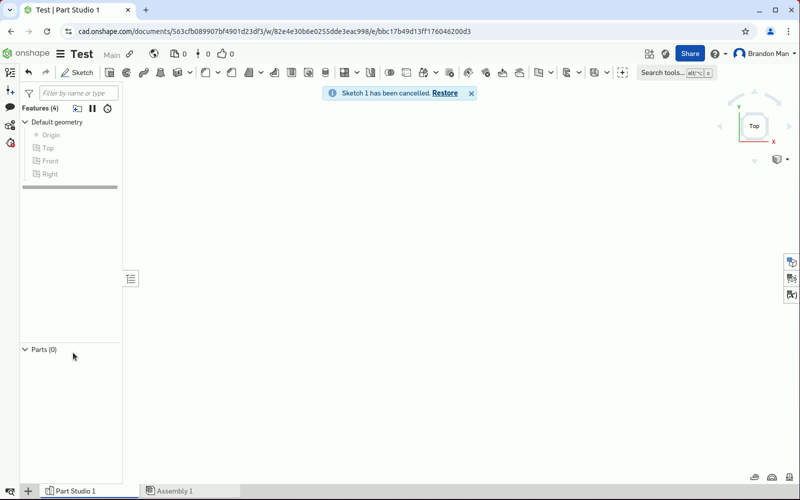
key_down(shift)
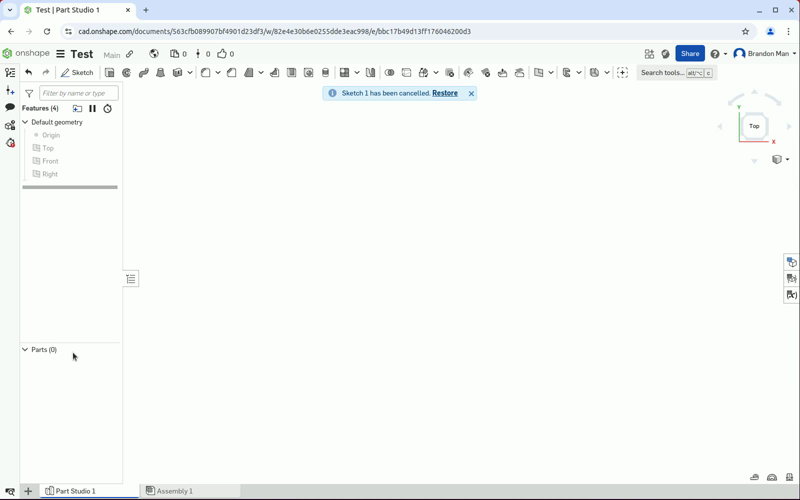
key(up)
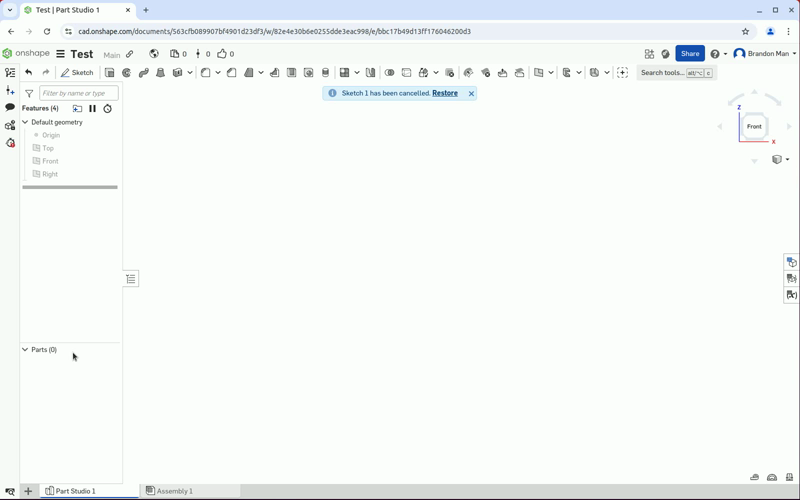
key_up(shift)
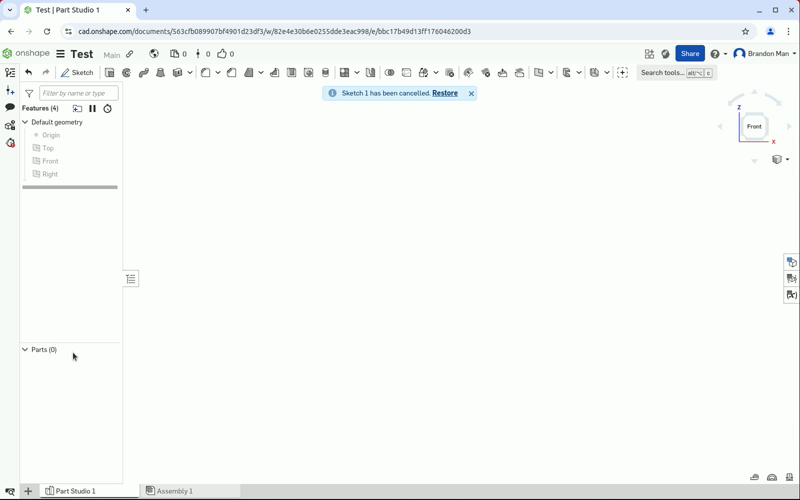
mouse_move(73, 352)
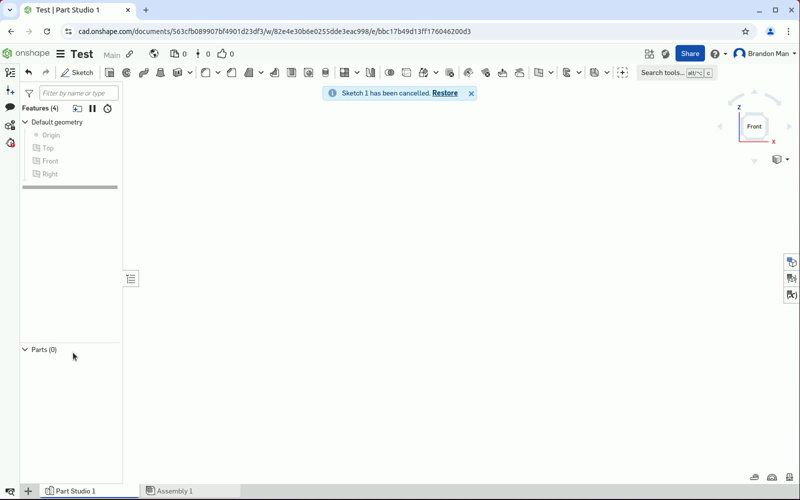
key(shift+y)
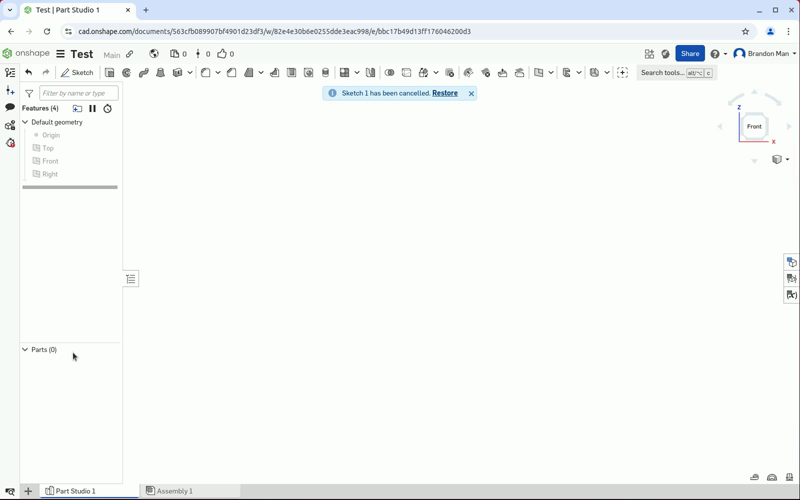
key(shift+s)
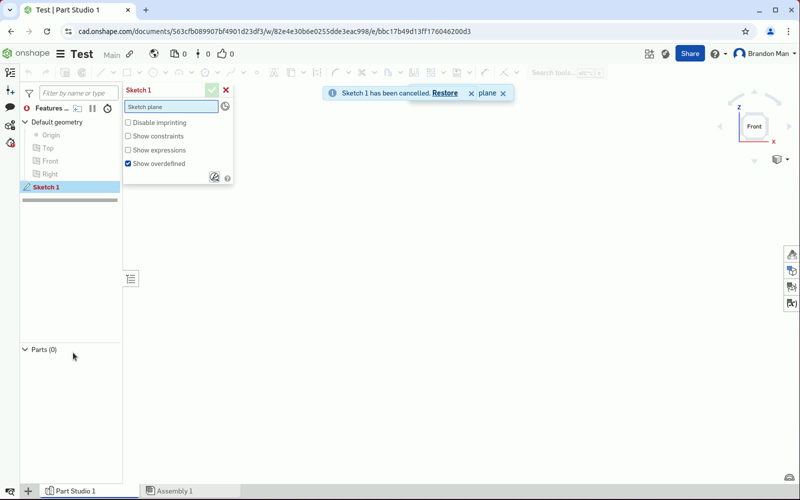
mouse_move(73, 163)
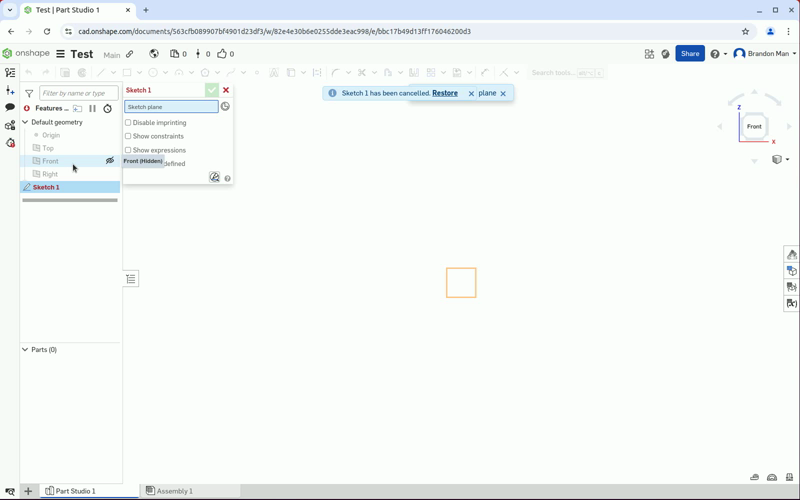
click(73, 163)
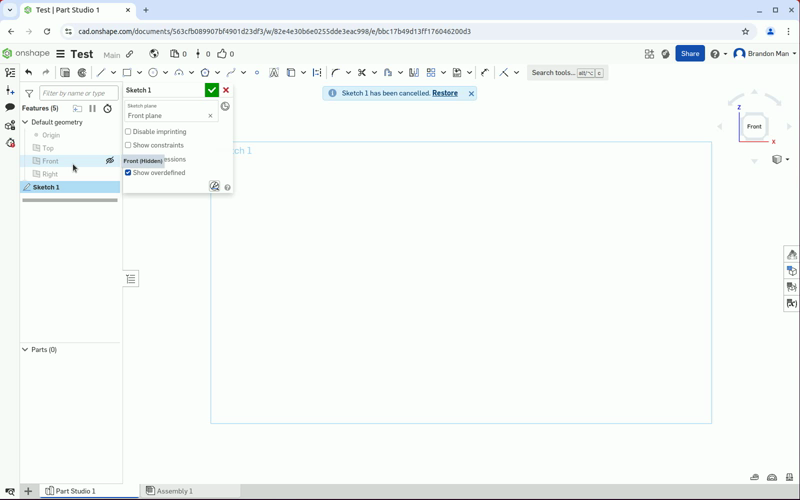
mouse_move(73, 352)
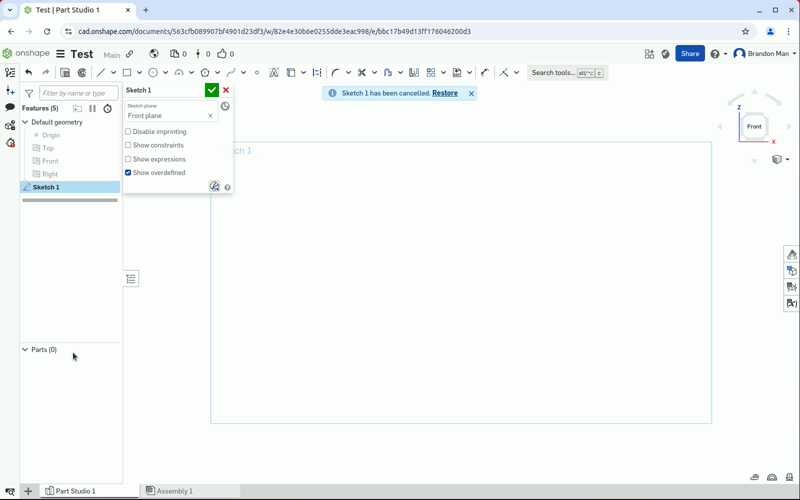
key(y)
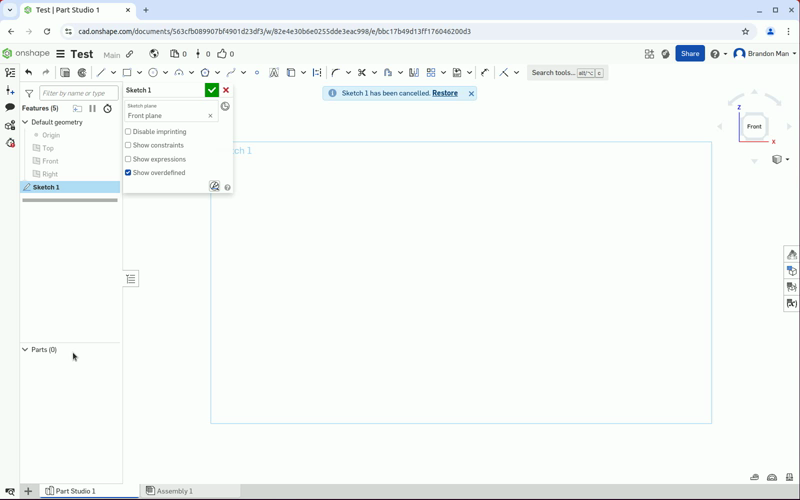
key(l)
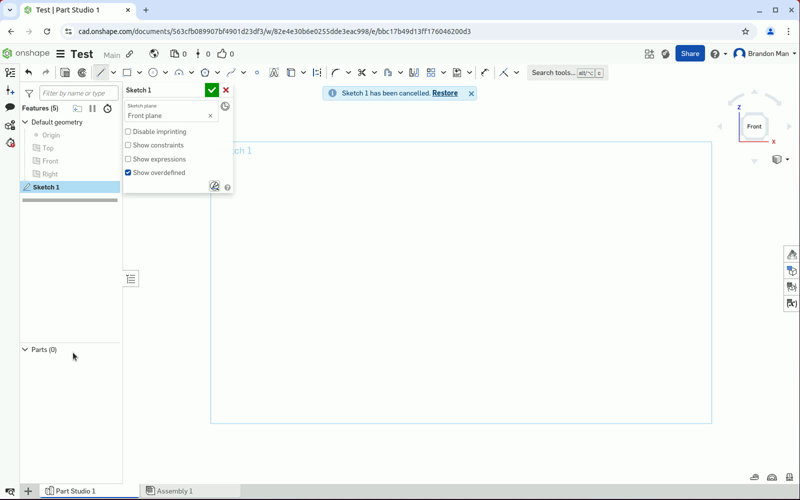
key_down(shift)
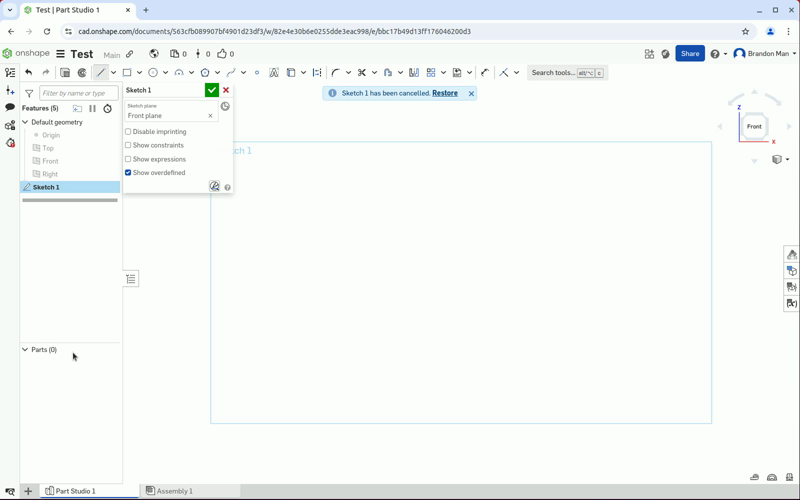
mouse_move(366, 329)
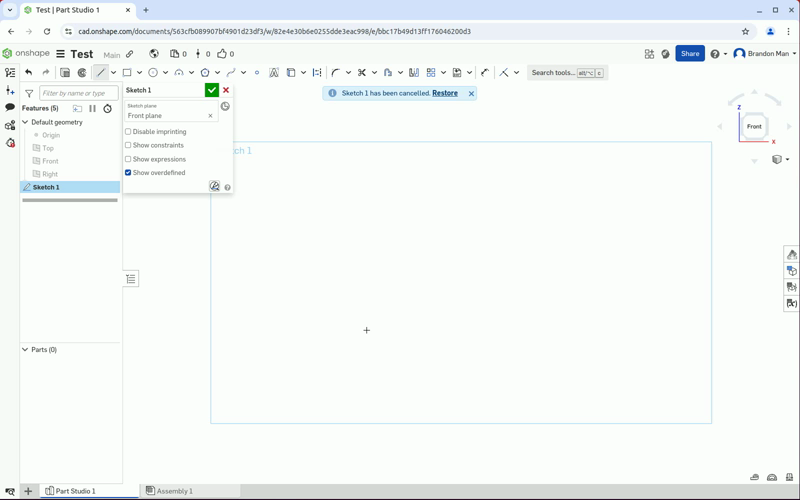
click(366, 329)
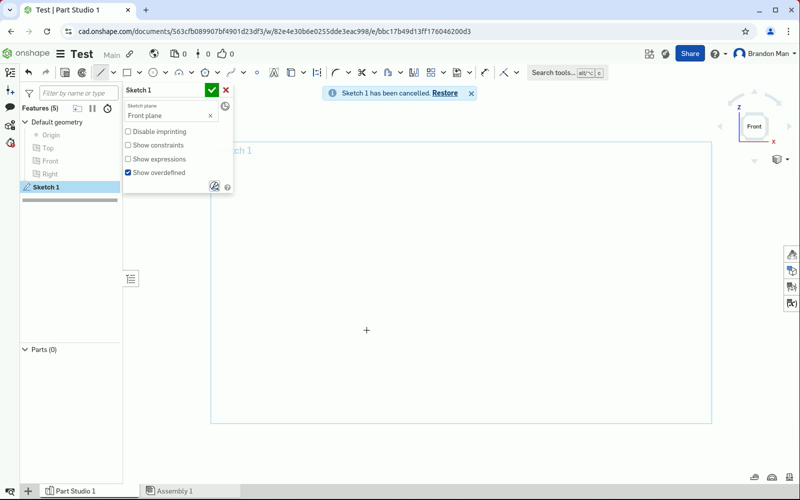
key_up(shift)
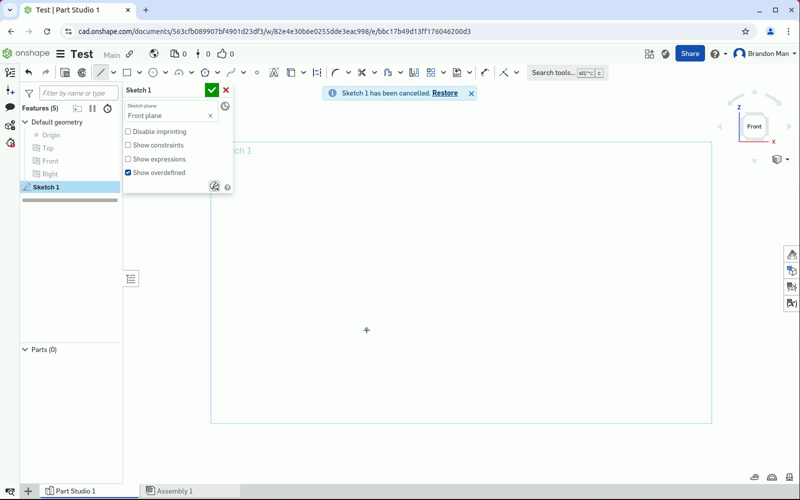
key_down(shift)
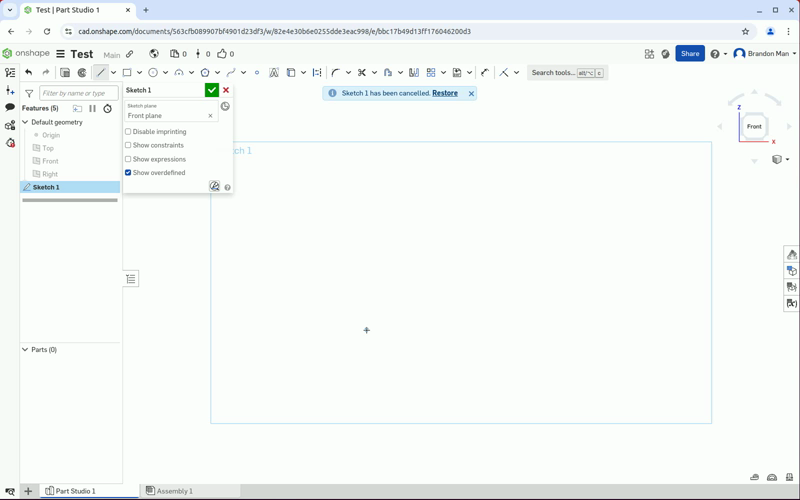
mouse_move(553, 329)
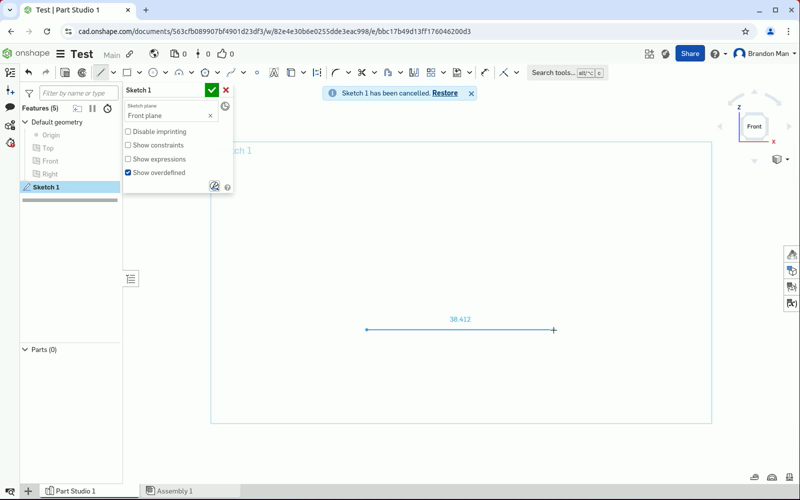
click(553, 329)
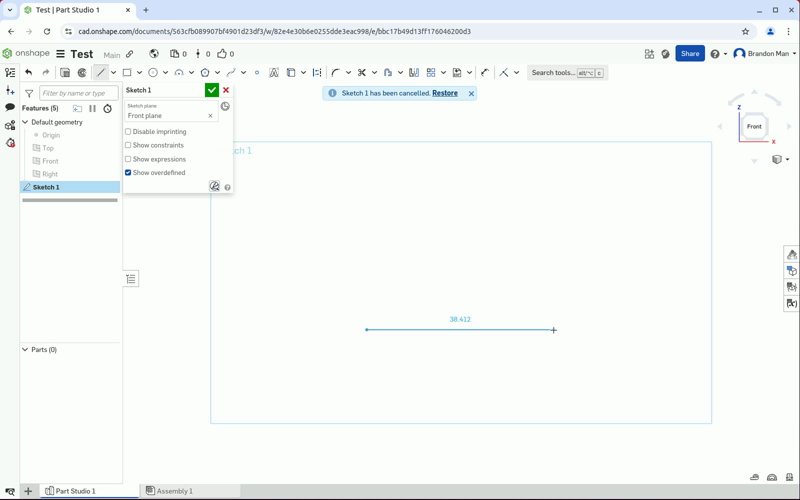
key_up(shift)
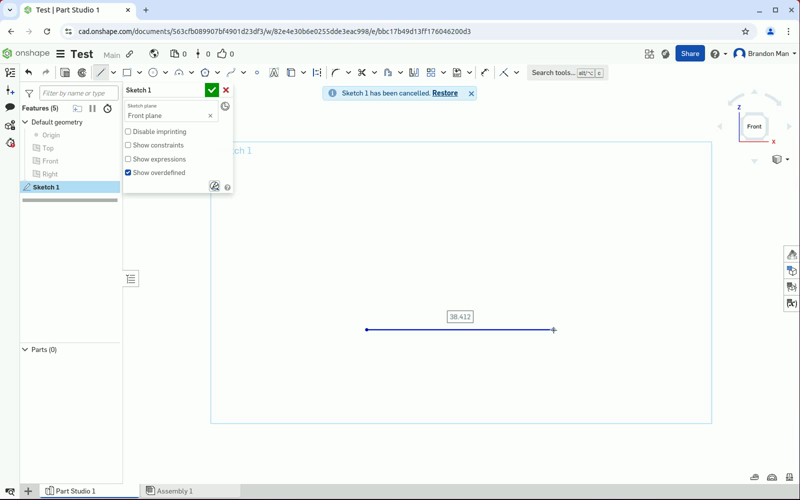
key_down(shift)
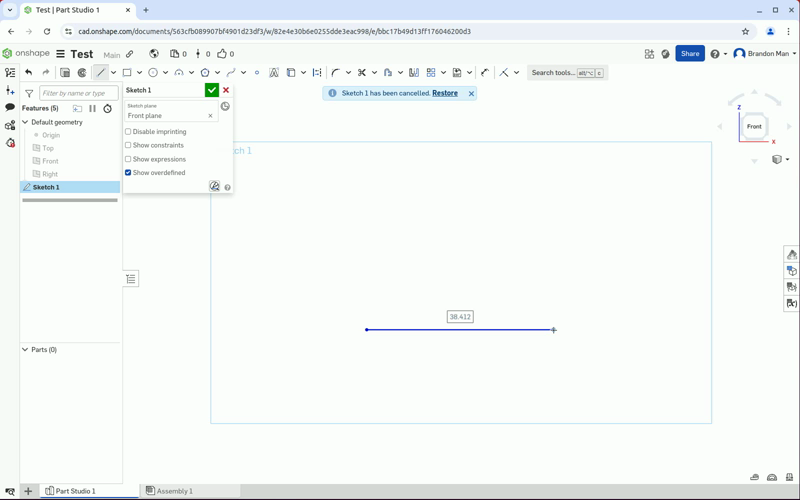
mouse_move(583, 329)
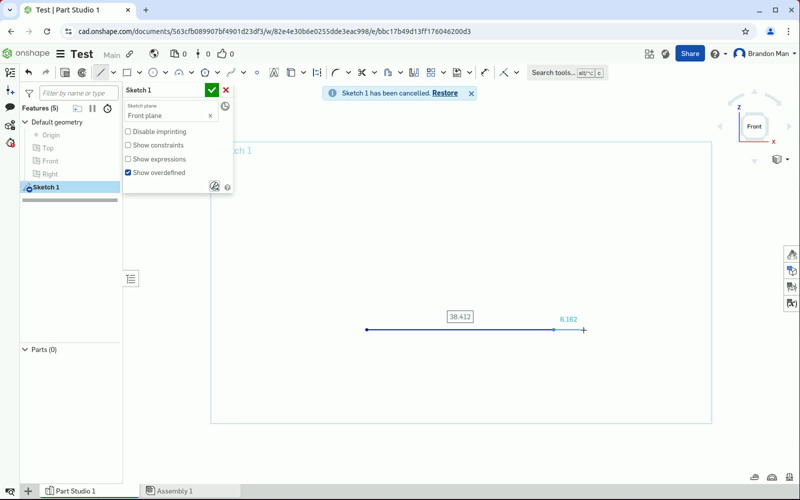
mouse_move(553, 282)
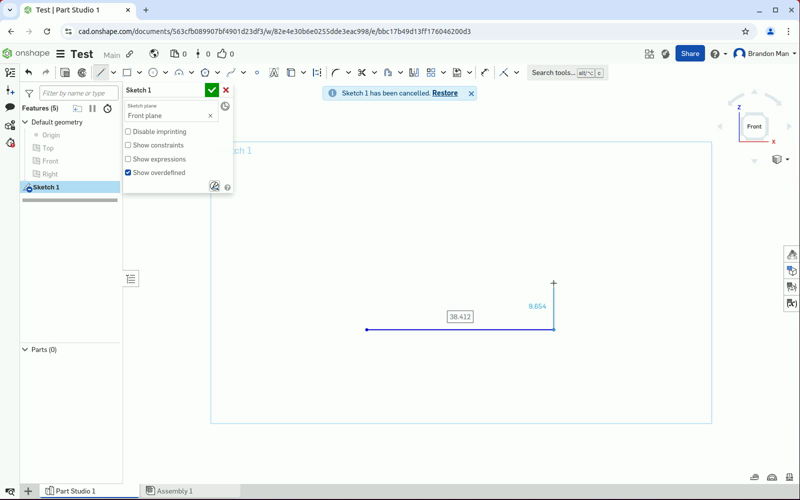
click(553, 282)
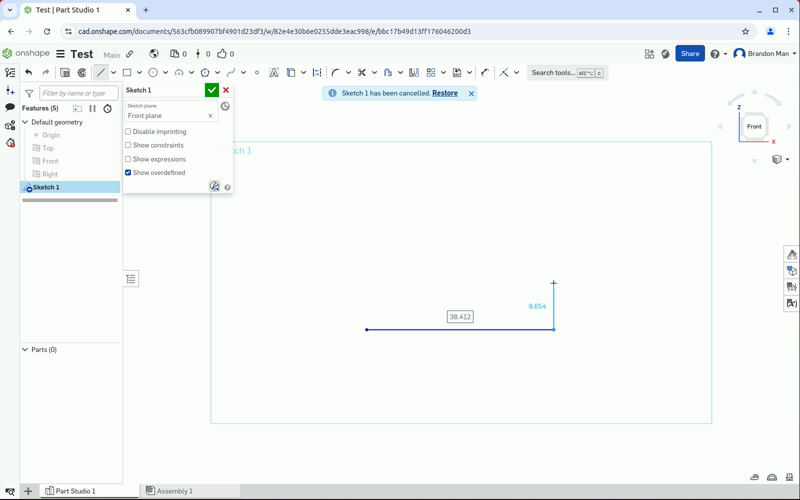
key_up(shift)
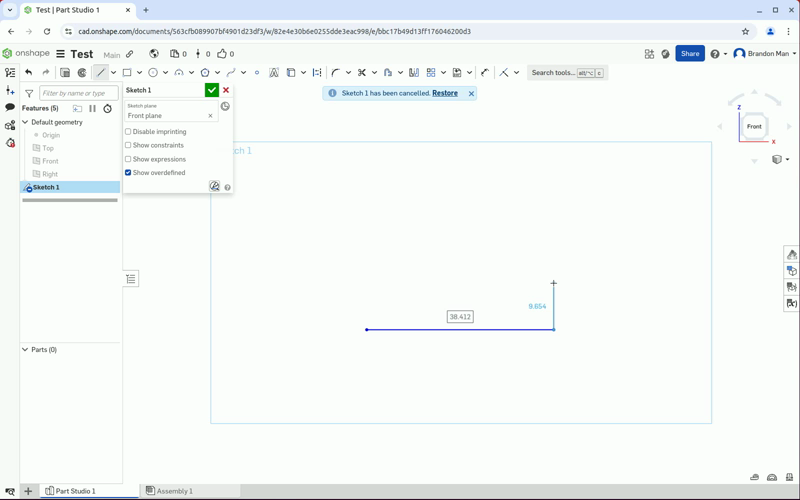
key_down(shift)
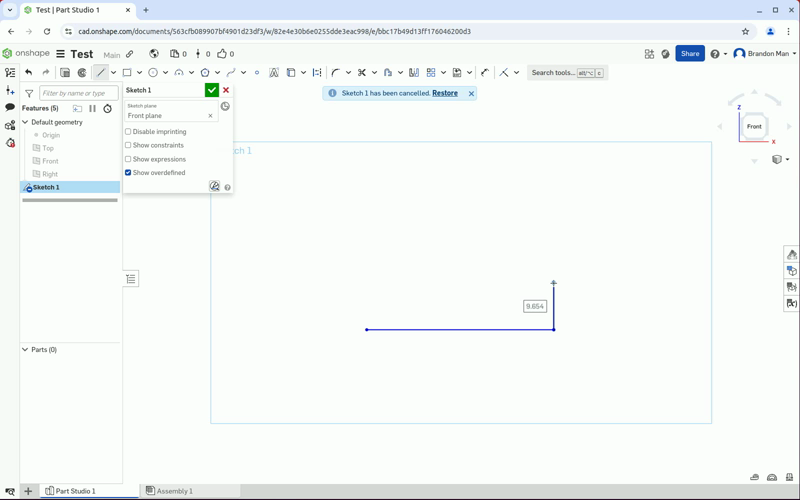
mouse_move(583, 282)
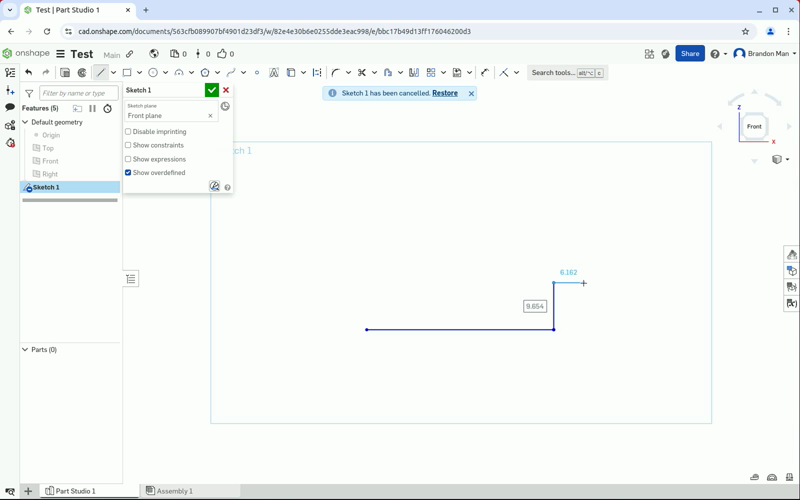
mouse_move(553, 235)
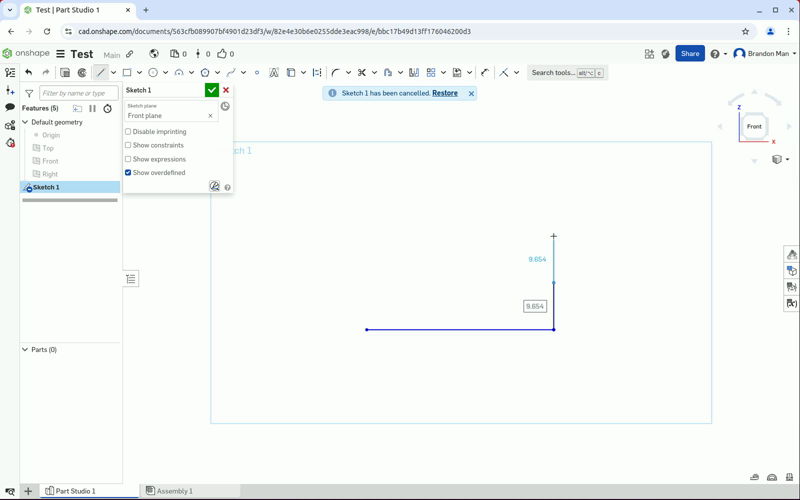
click(553, 235)
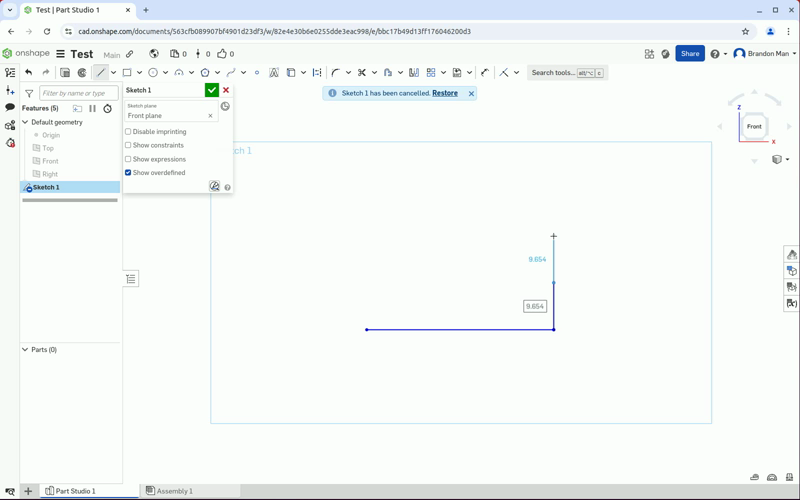
key_up(shift)
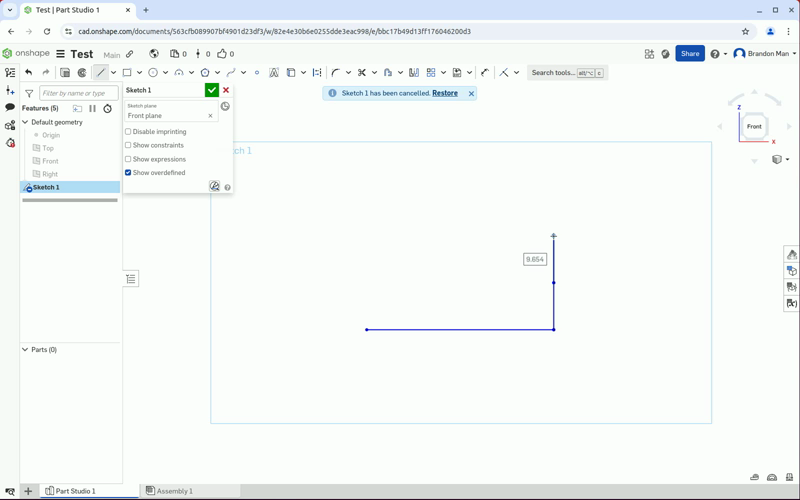
key_down(shift)
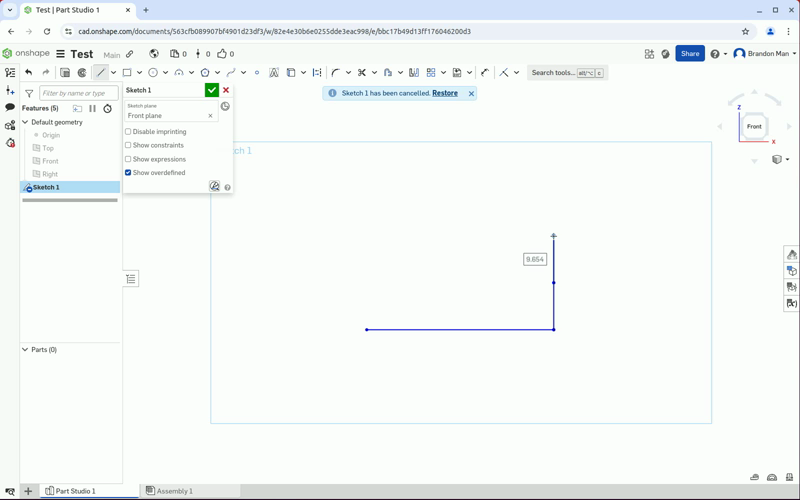
mouse_move(366, 235)
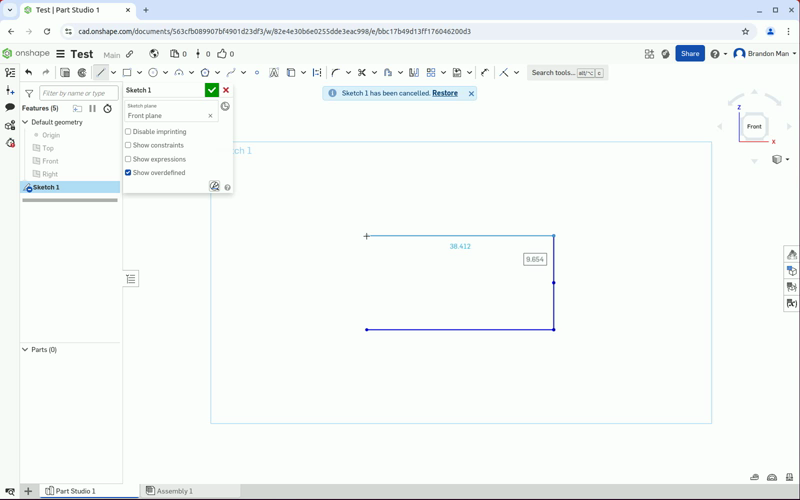
click(366, 235)
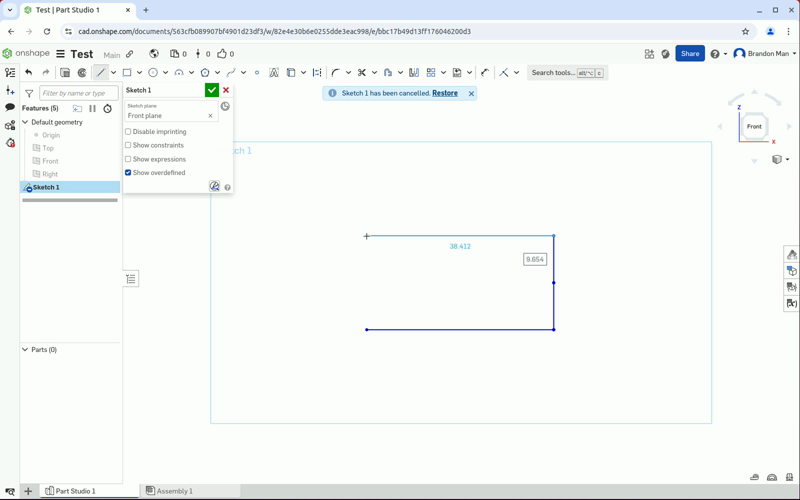
key_up(shift)
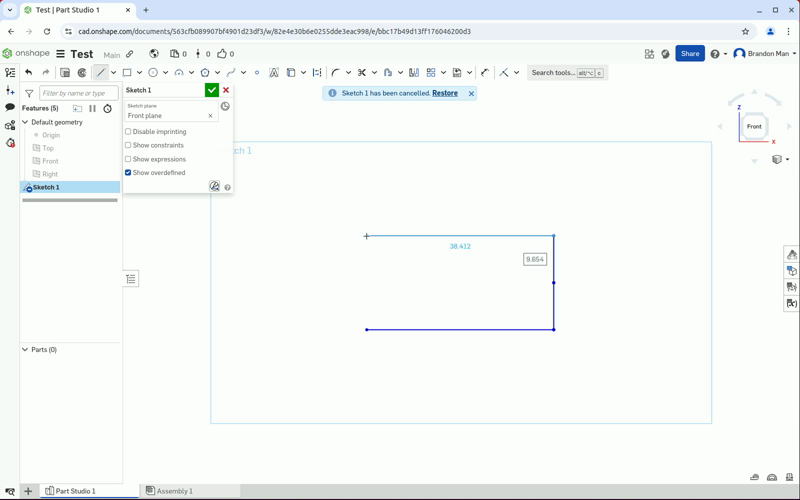
key_down(shift)
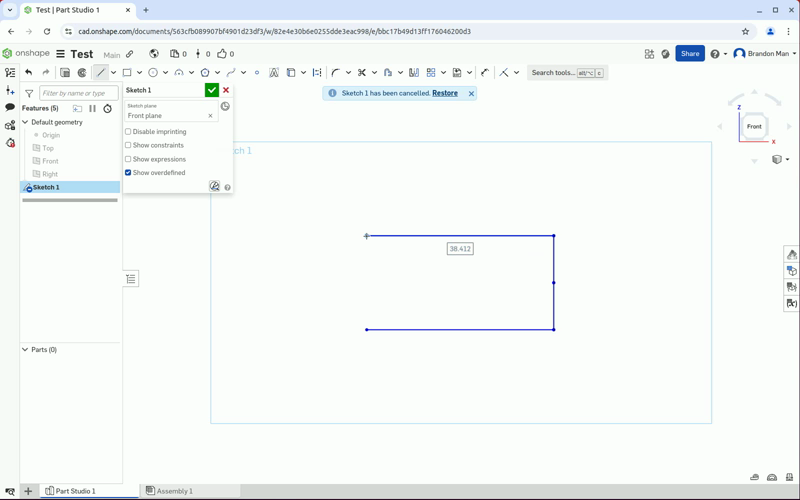
mouse_move(366, 329)
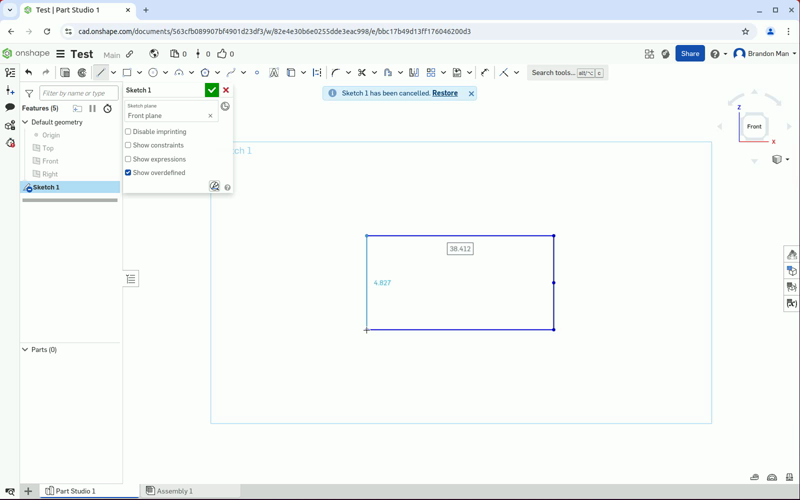
key_up(shift)
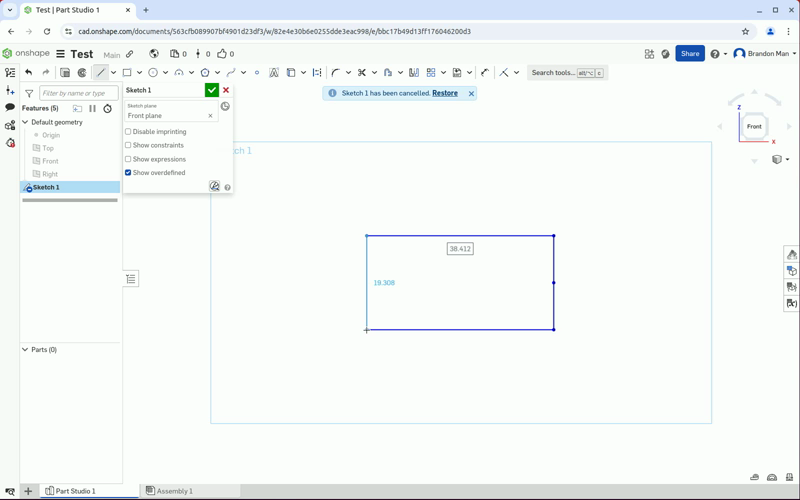
click(366, 329)
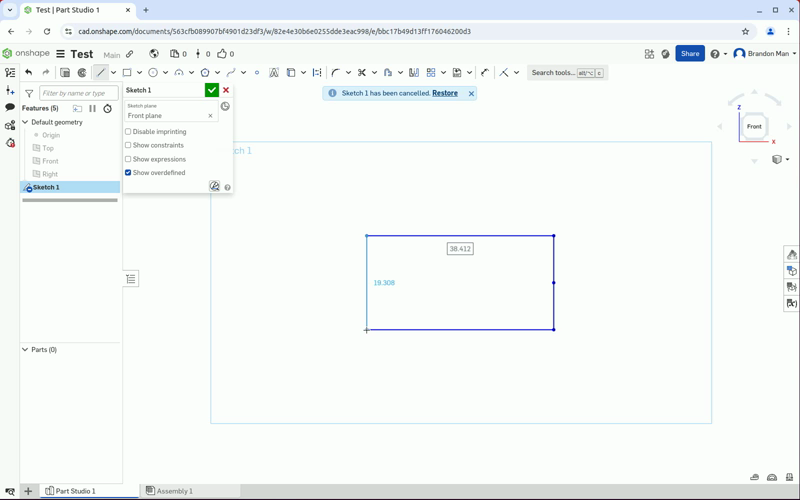
key(esc)
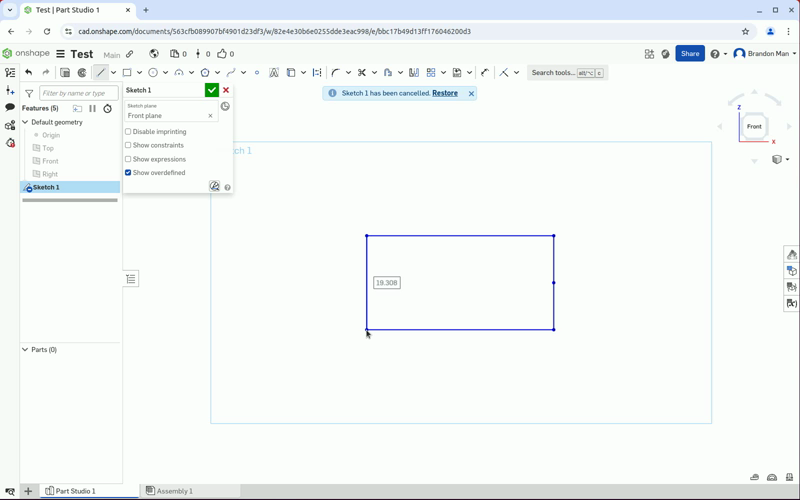
key(c)
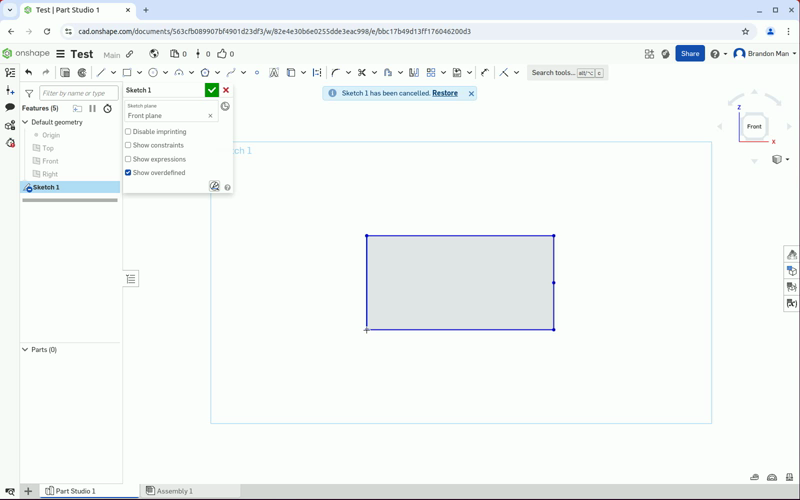
key_down(shift)
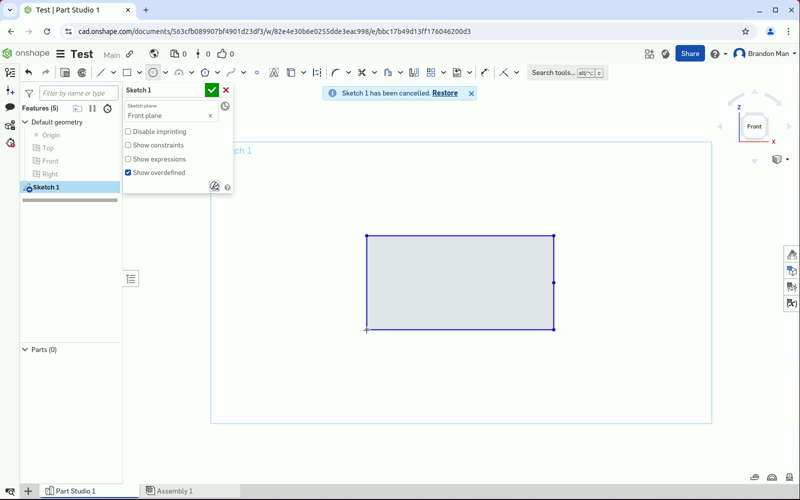
mouse_move(506, 282)
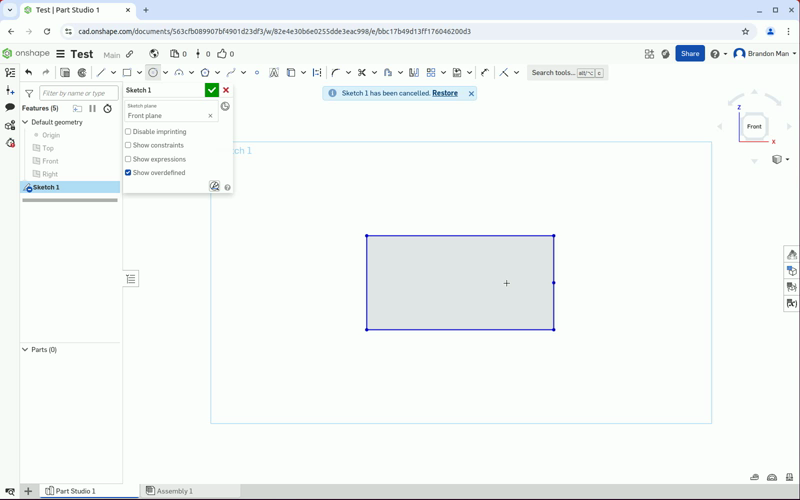
click(506, 282)
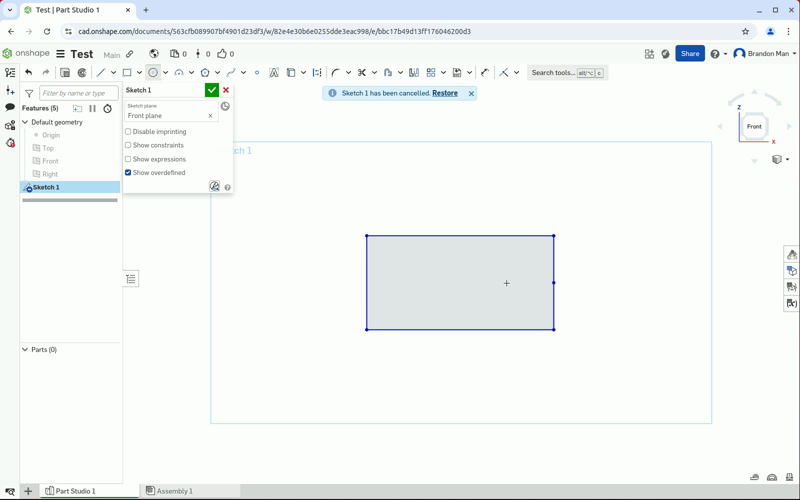
key_up(shift)
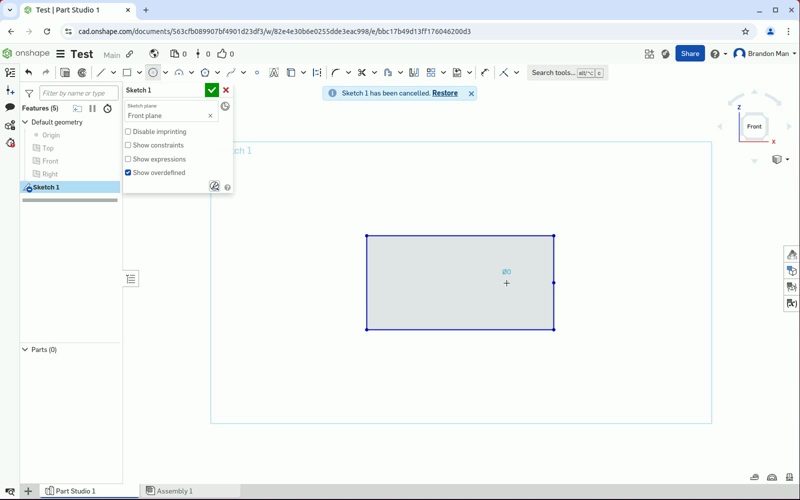
mouse_move(528, 282)
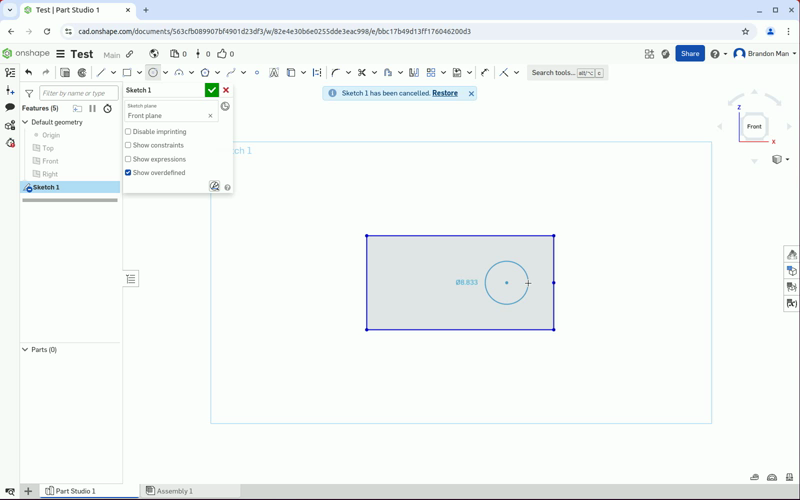
click(528, 282)
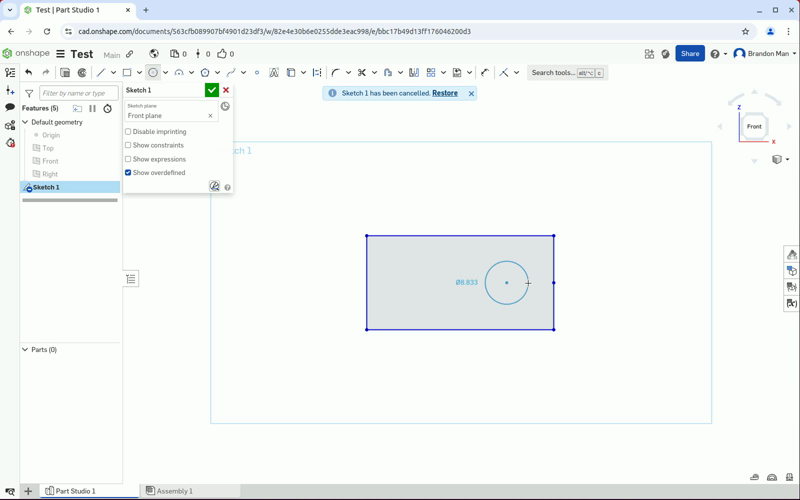
key(esc)
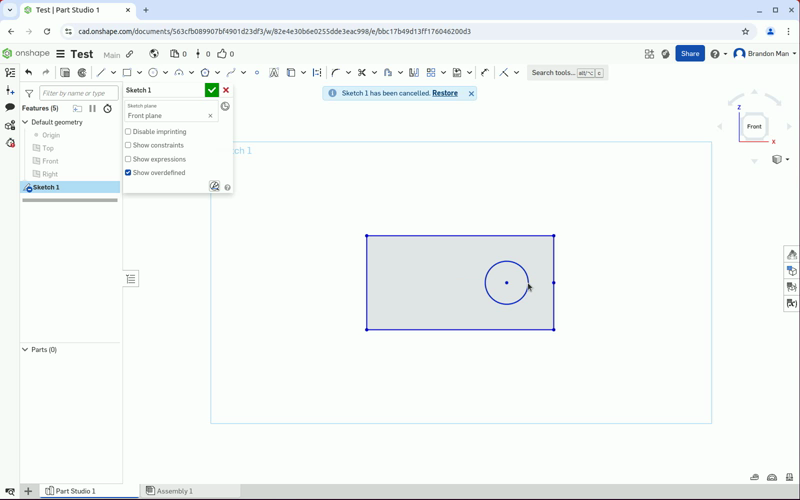
mouse_move(390, 256)
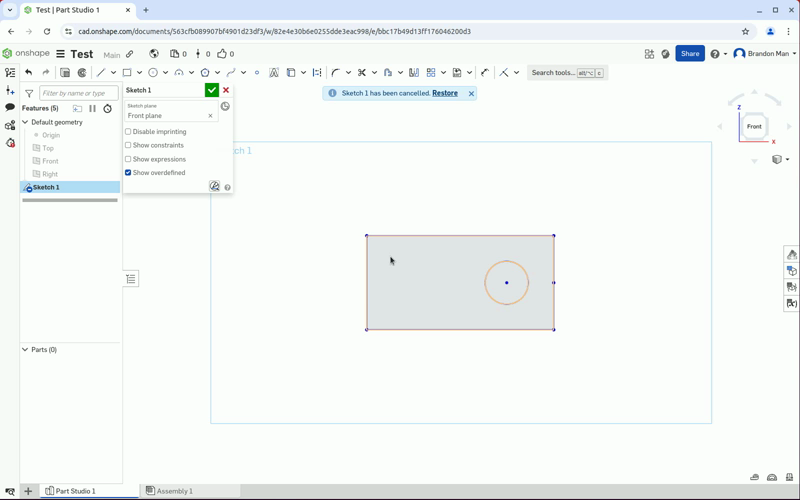
click(390, 256)
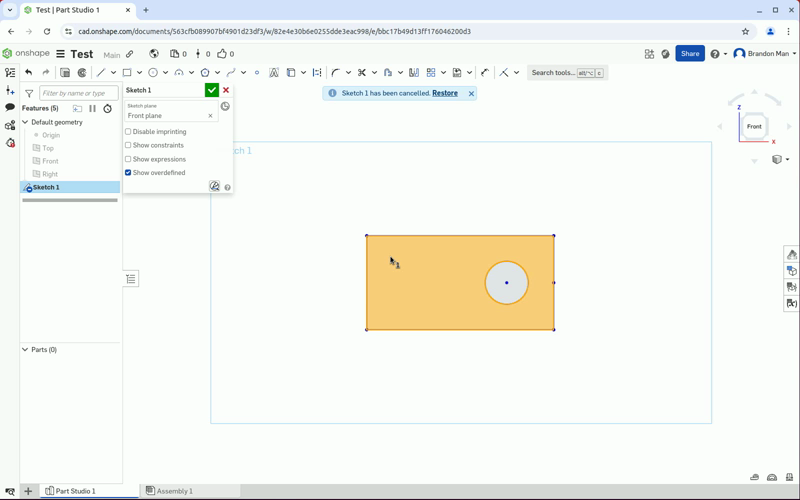
mouse_move(73, 352)
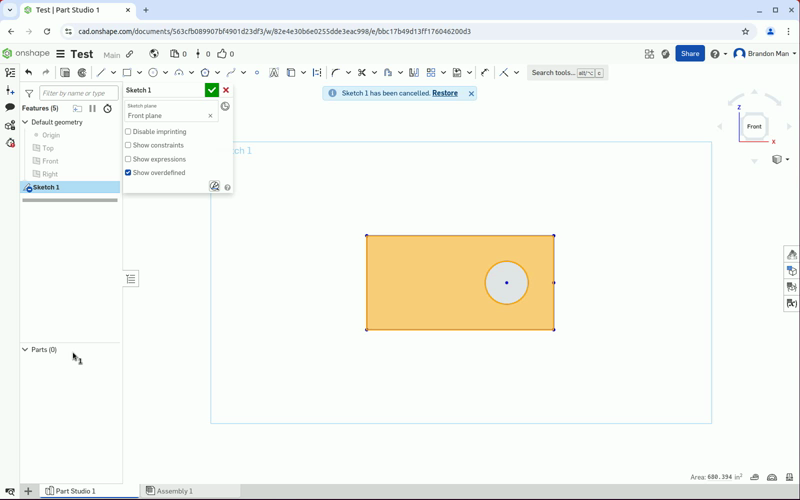
key(shift+y)
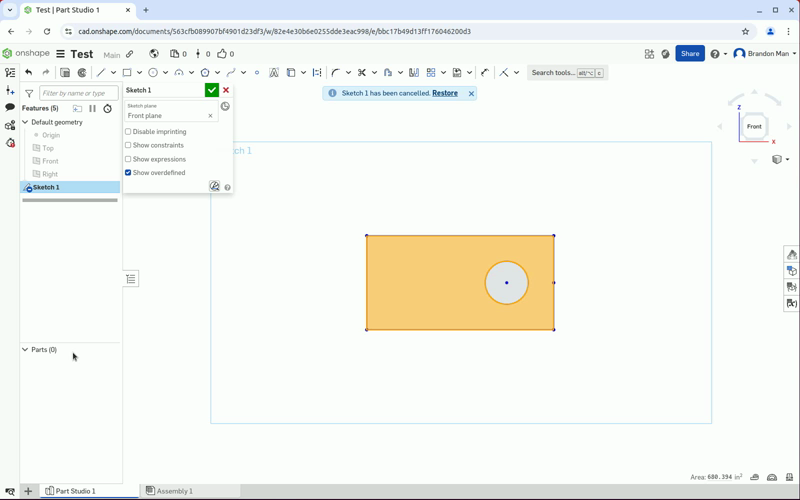
key(shift+e)
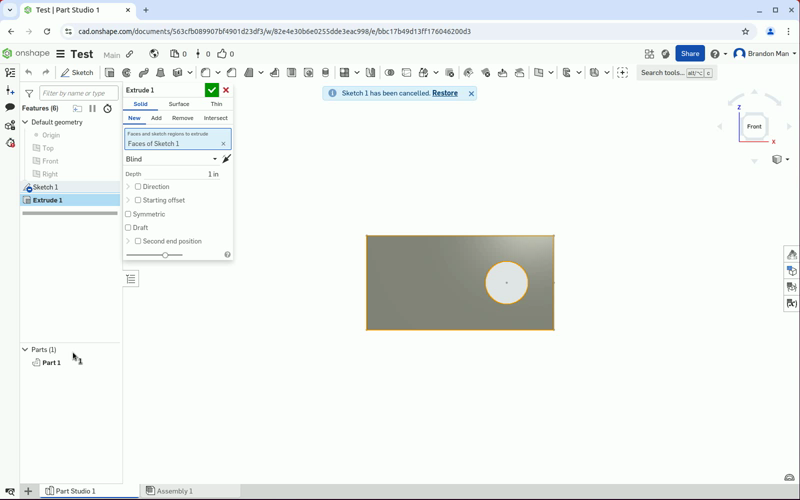
mouse_move(143, 106)
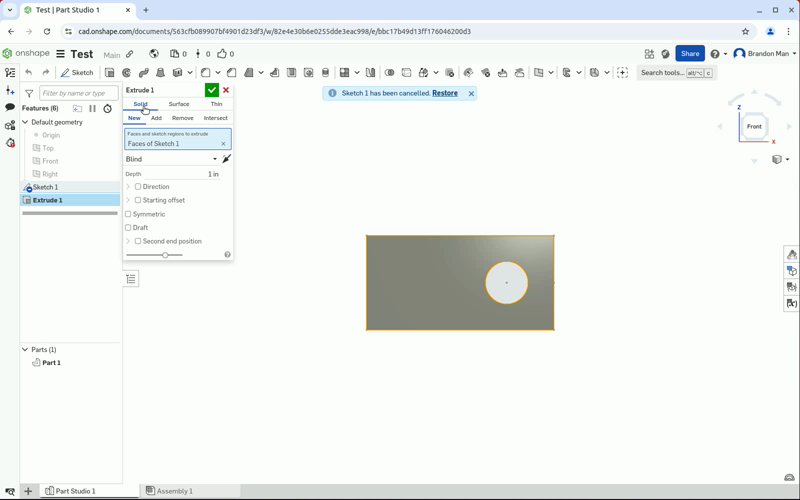
click(143, 106)
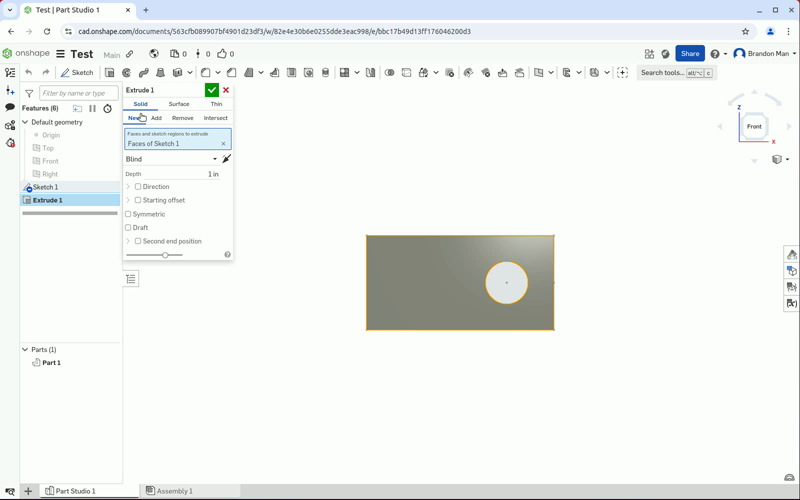
mouse_move(137, 120)
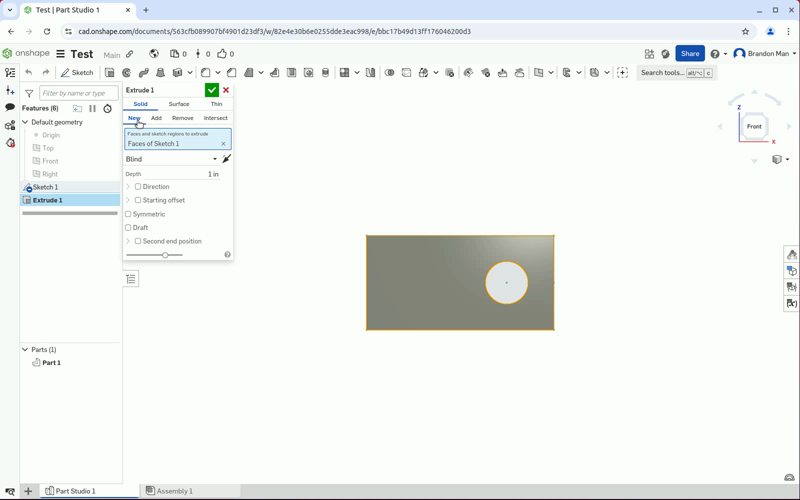
click(137, 120)
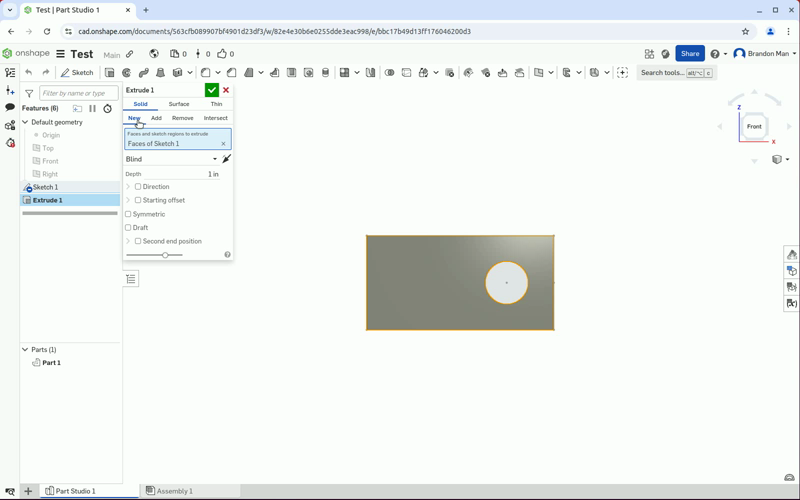
key(tab, 4)
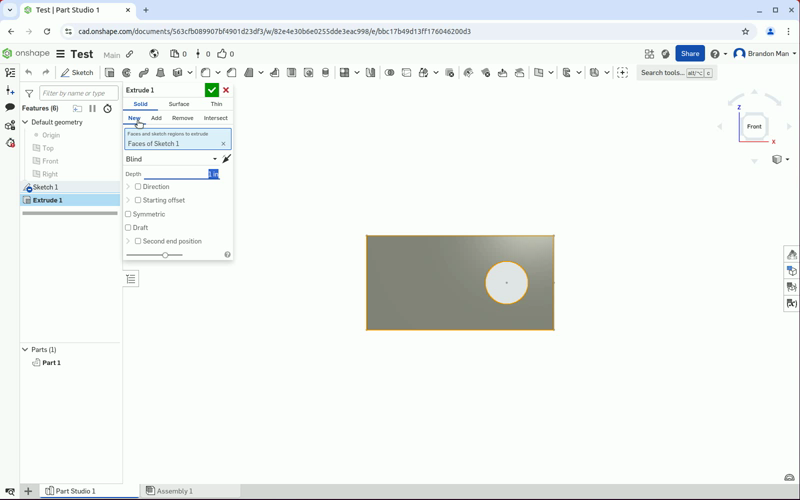
text(19.257)
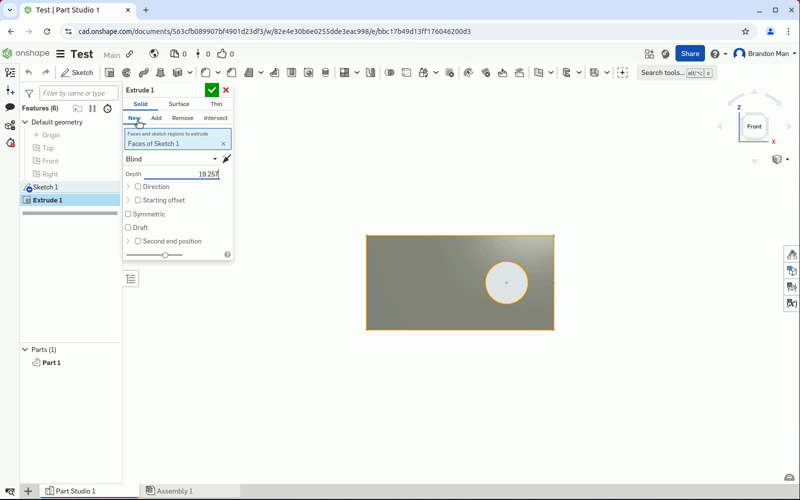
key(enter)
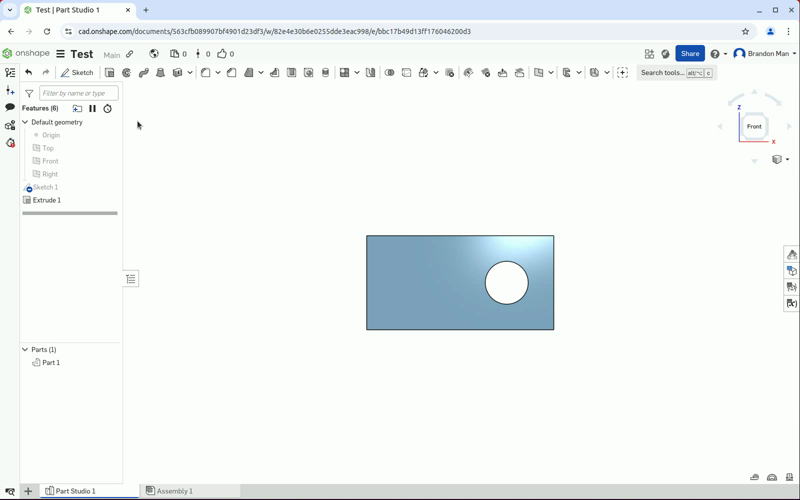
key(shift+h)
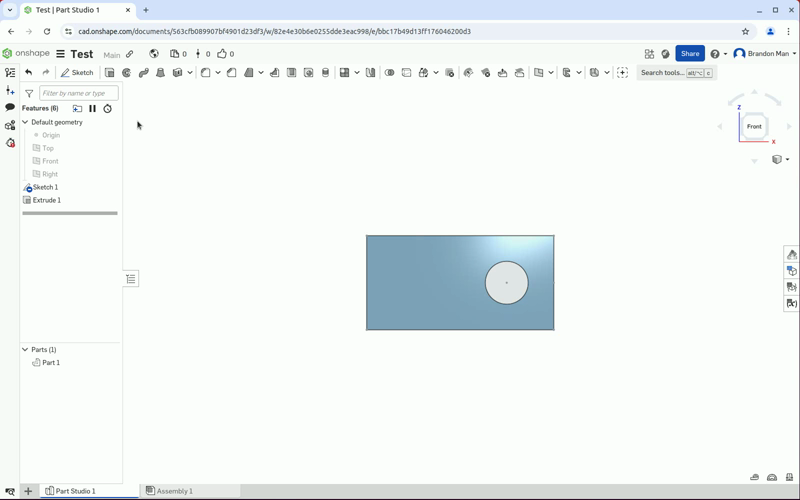
key(shift+h)
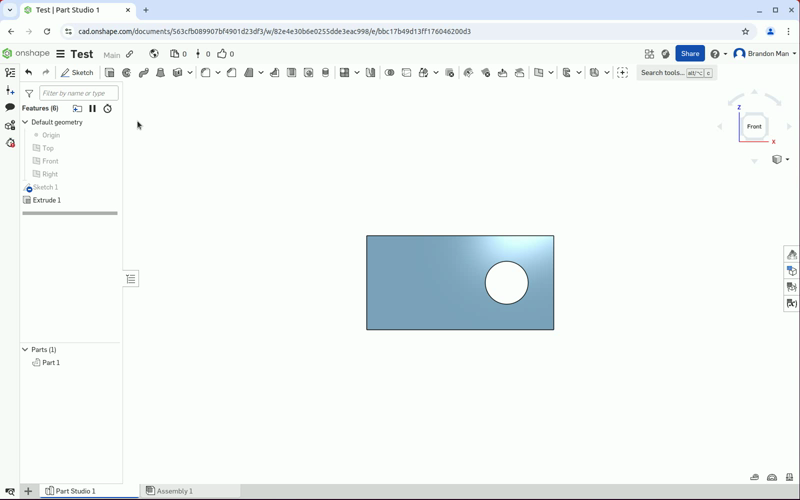
mouse_move(73, 189)
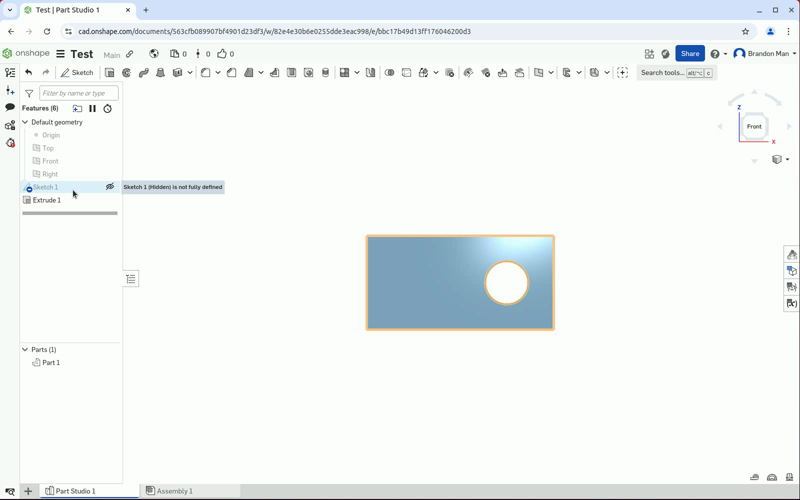
click(73, 189)
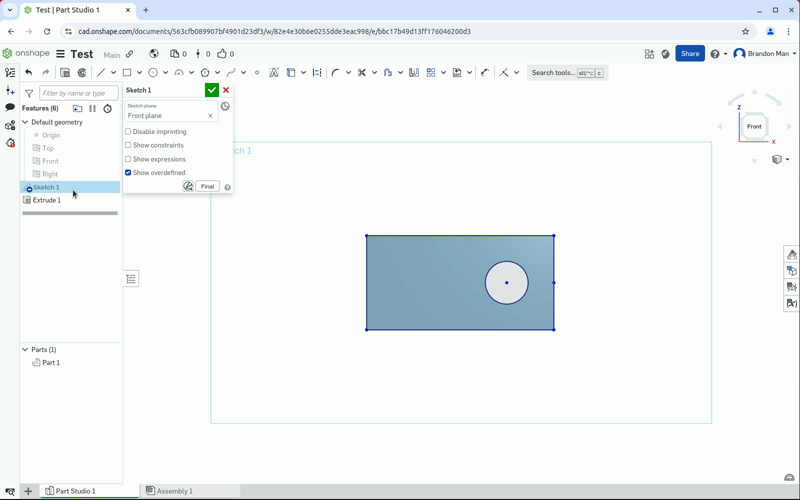
mouse_move(229, 92)
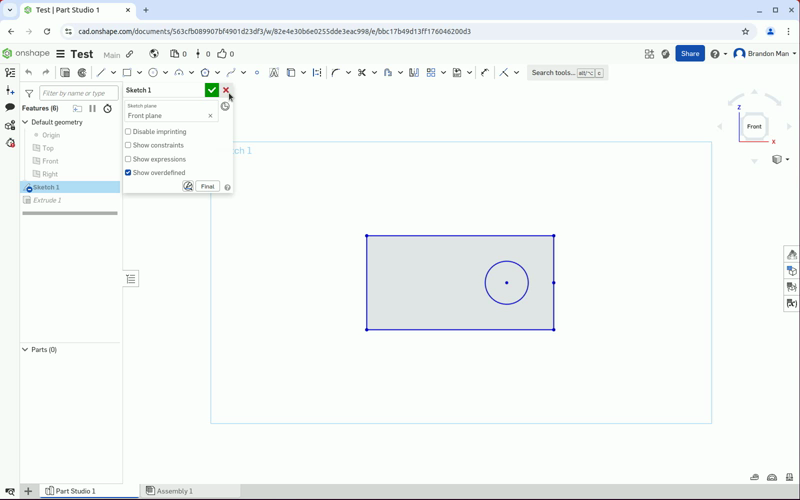
click(229, 92)
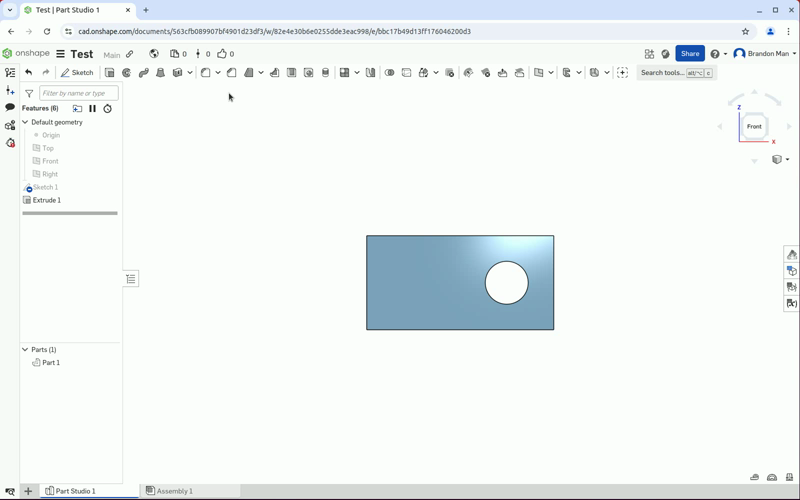
mouse_move(73, 352)
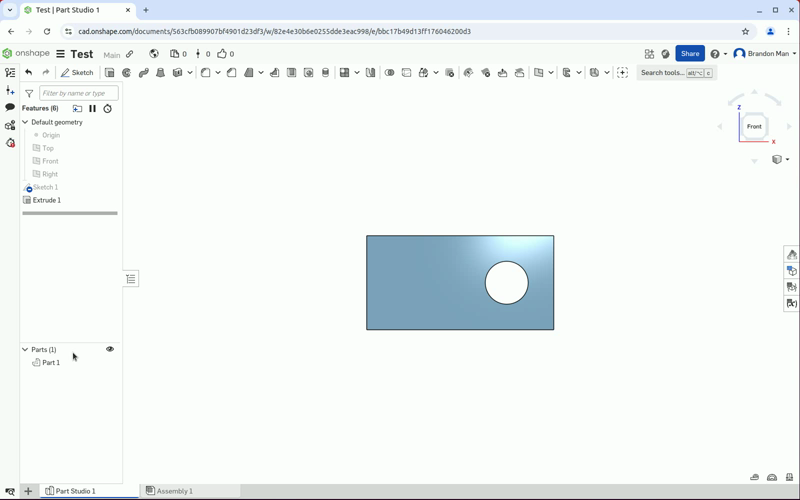
key(y)
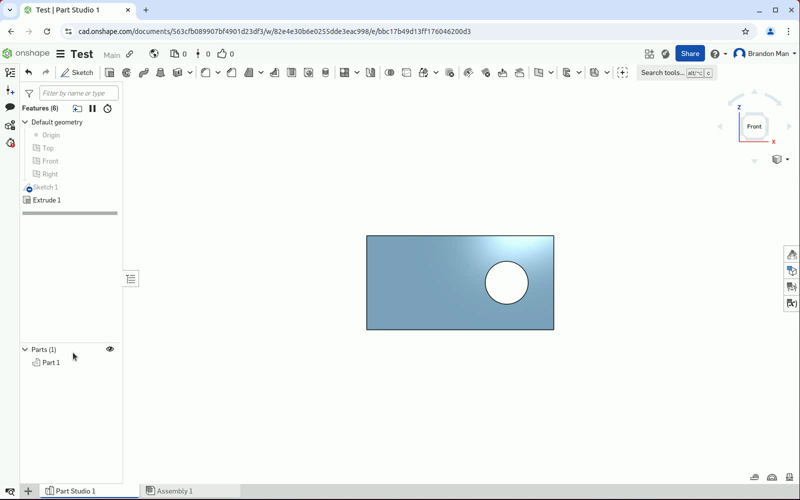
key(shift+p)
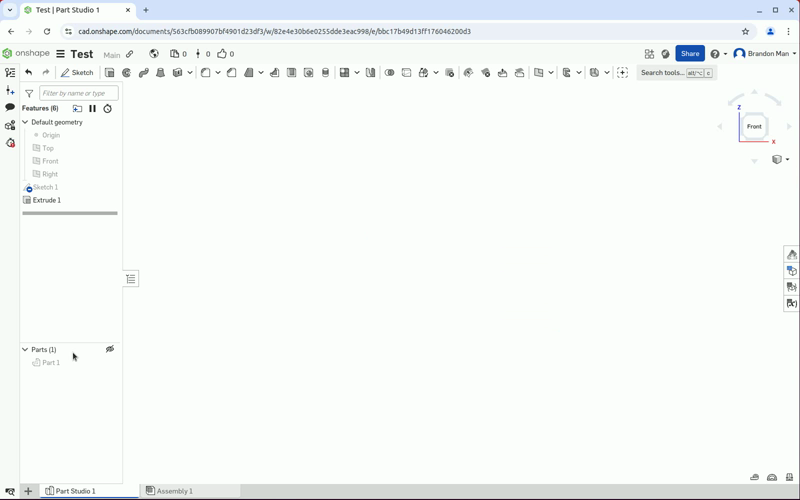
key(space)
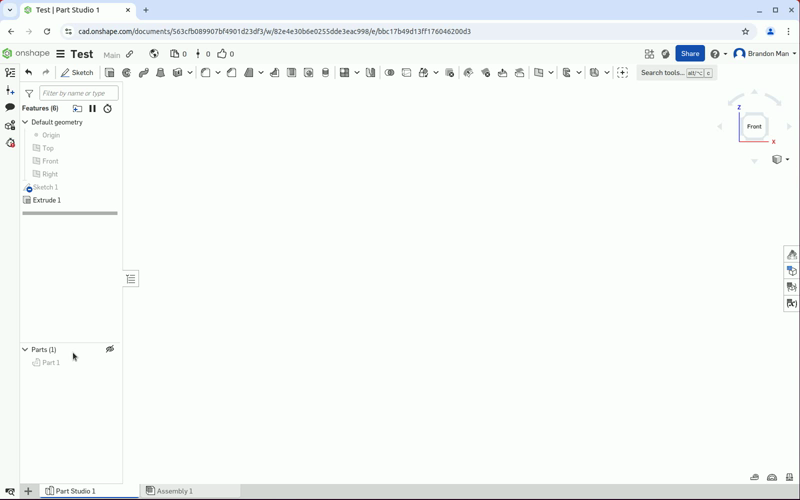
key_down(shift)
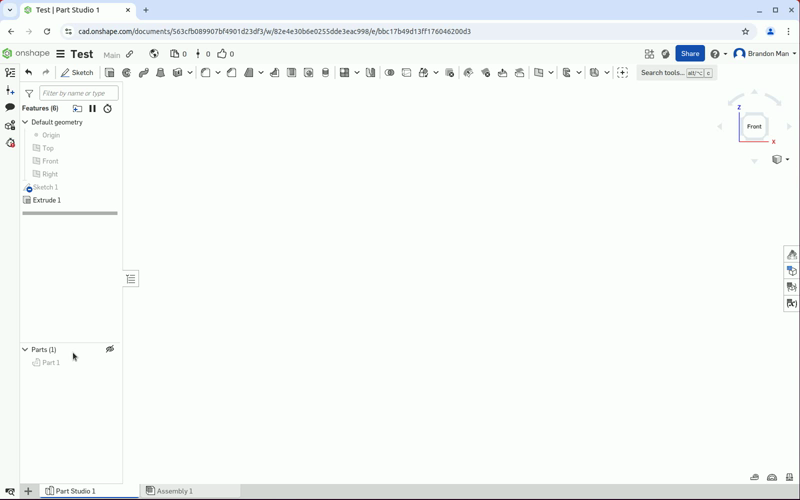
key(left)
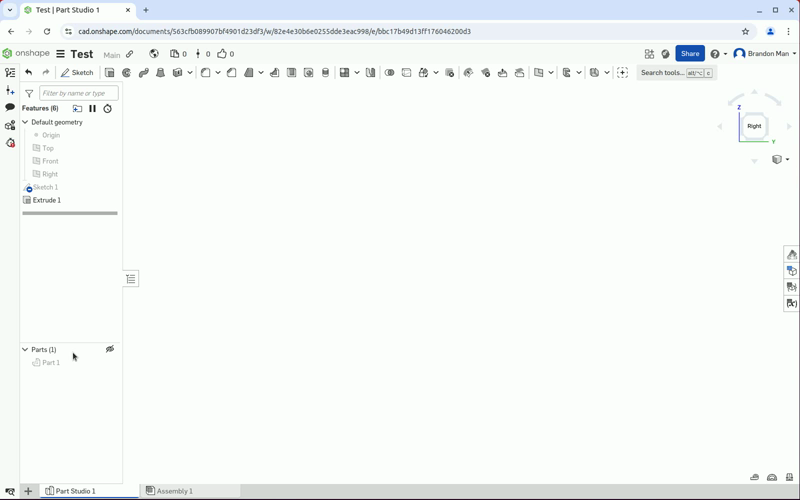
key_up(shift)
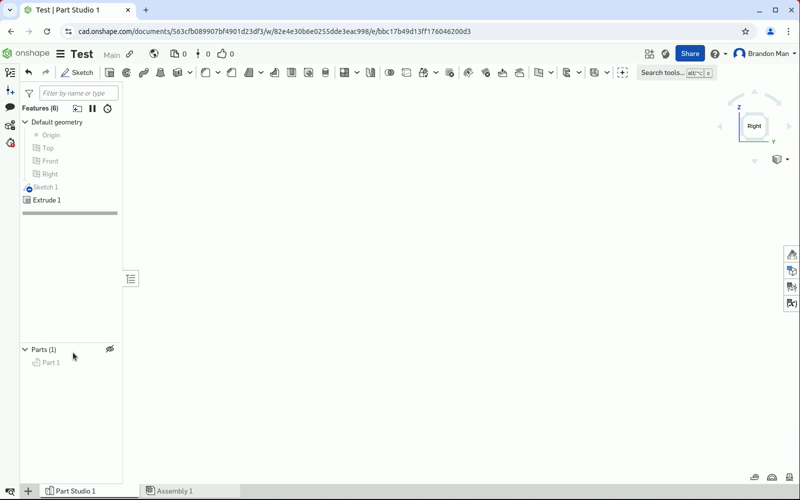
mouse_move(73, 352)
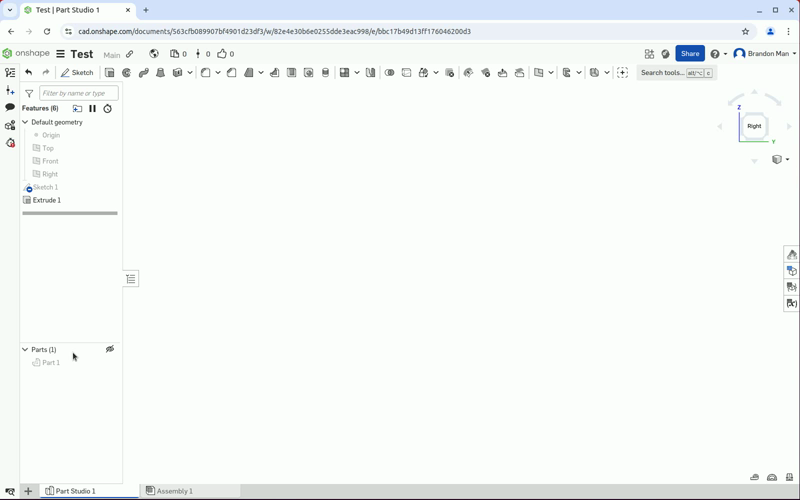
key(shift+y)
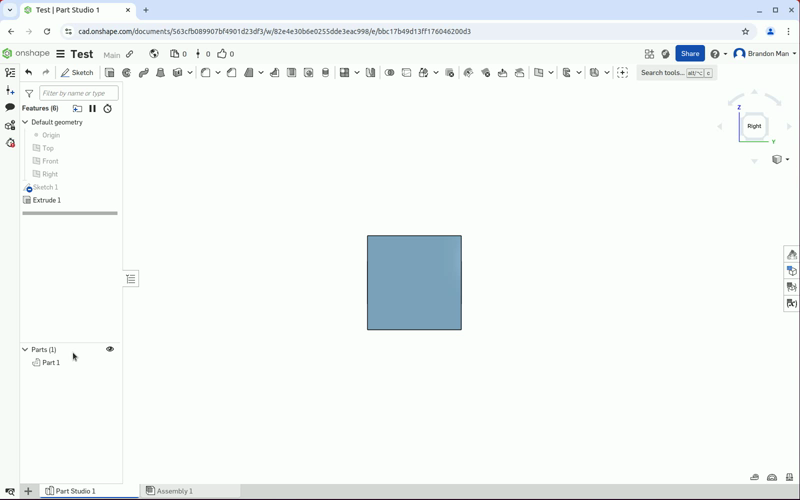
mouse_move(541, 75)
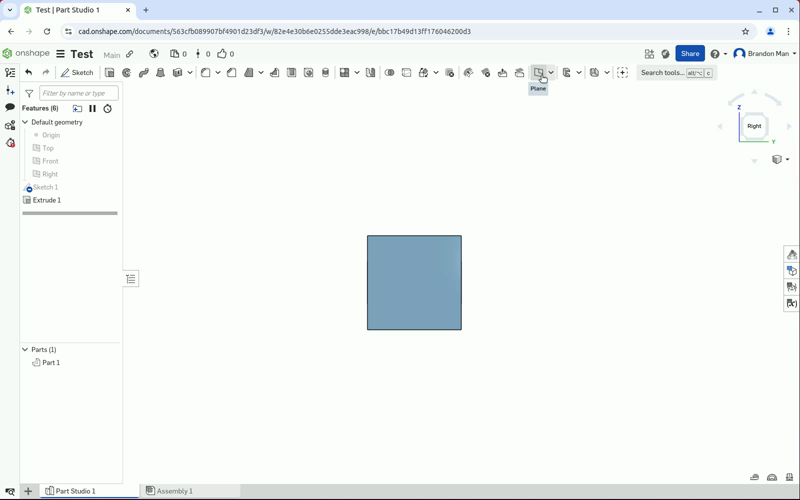
click(541, 75)
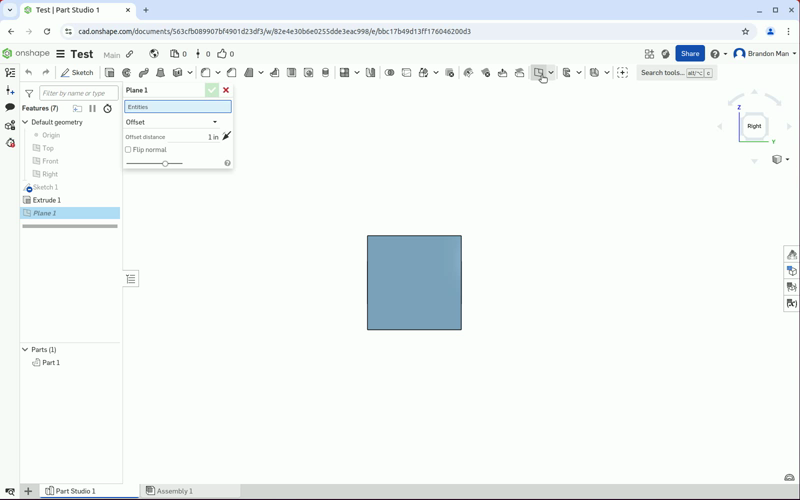
mouse_move(73, 176)
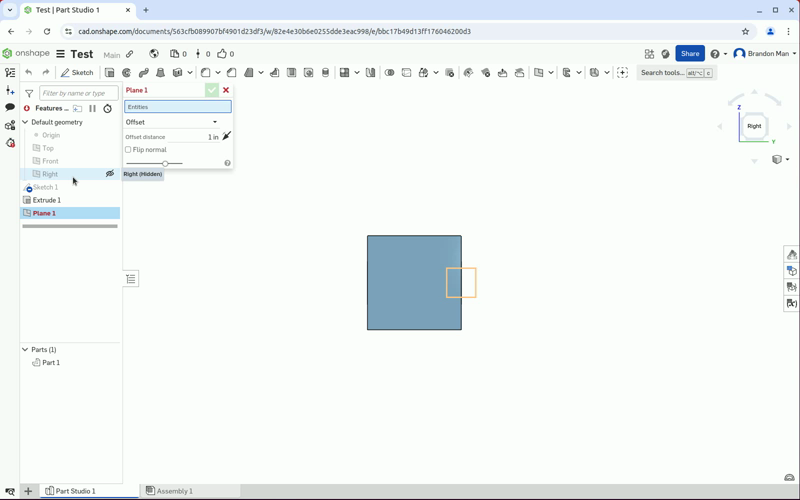
click(73, 176)
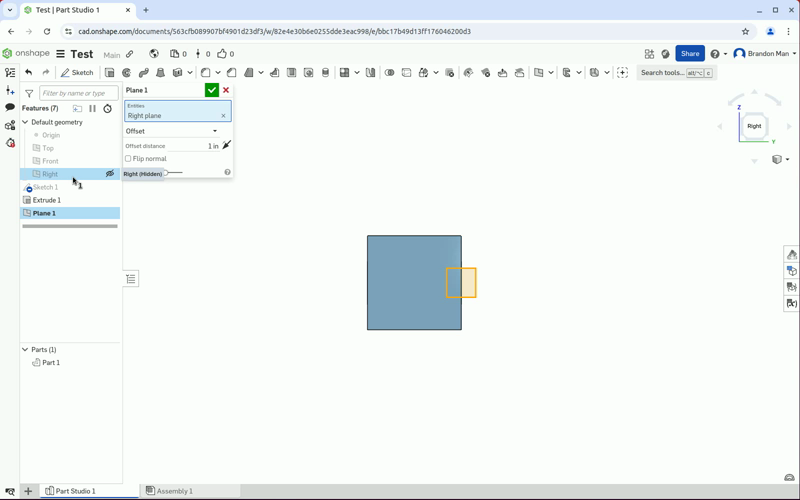
key(tab, 2)
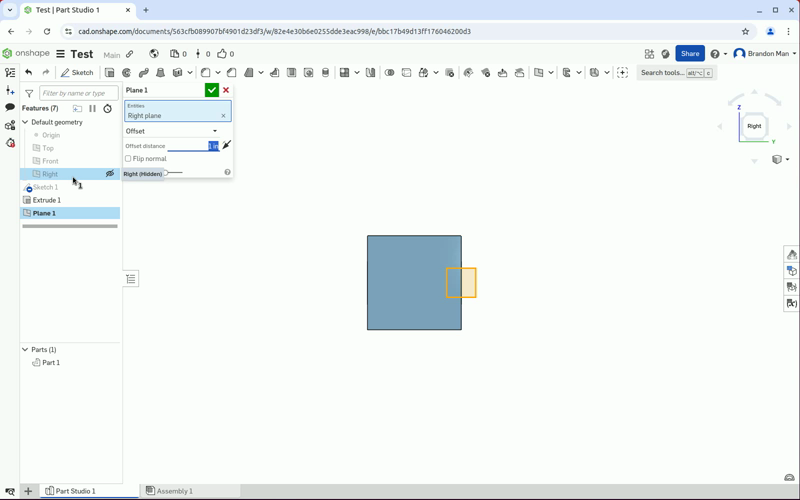
text(19.257)
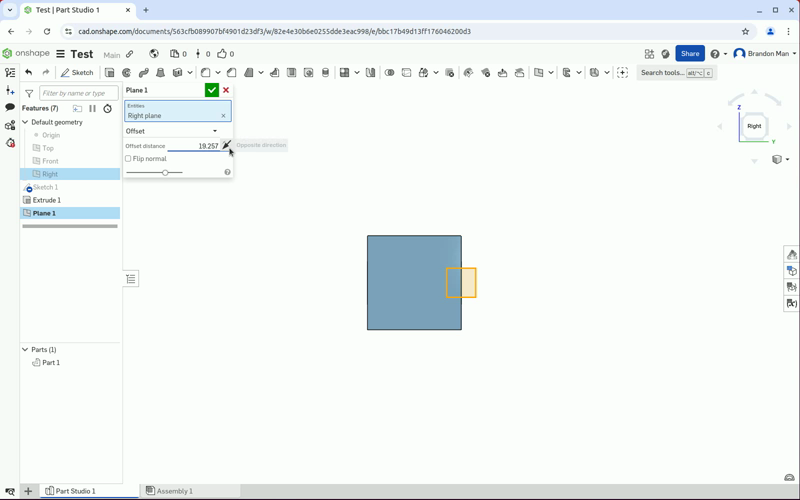
mouse_move(229, 147)
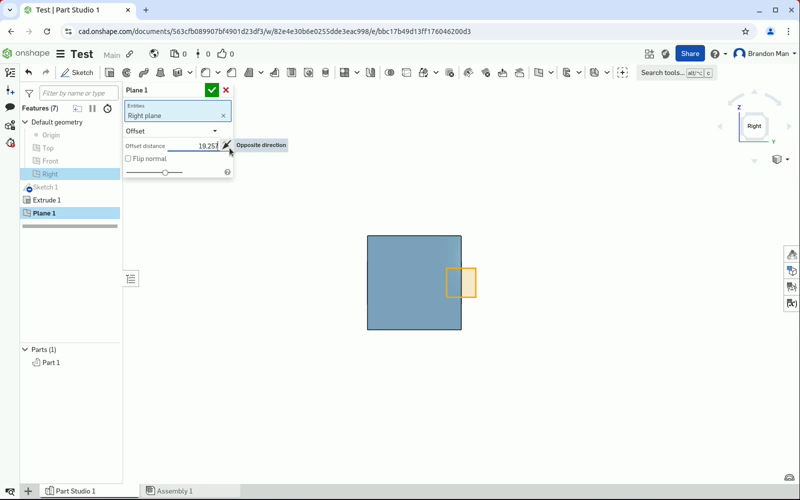
click(229, 147)
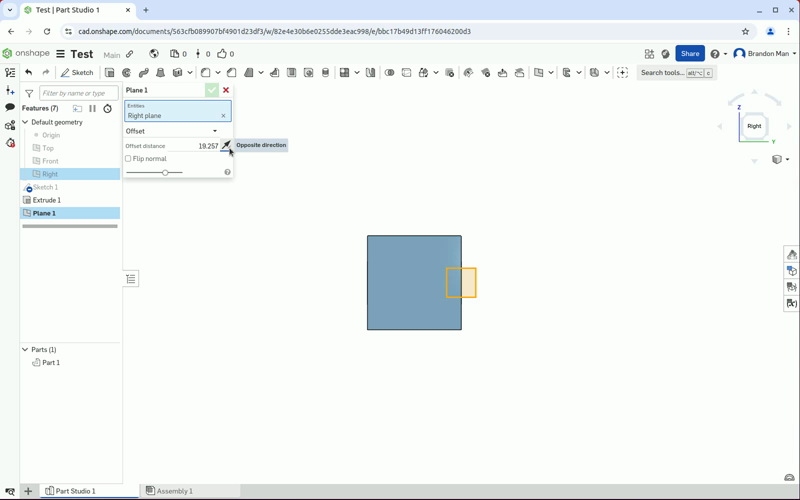
key(enter, 2)
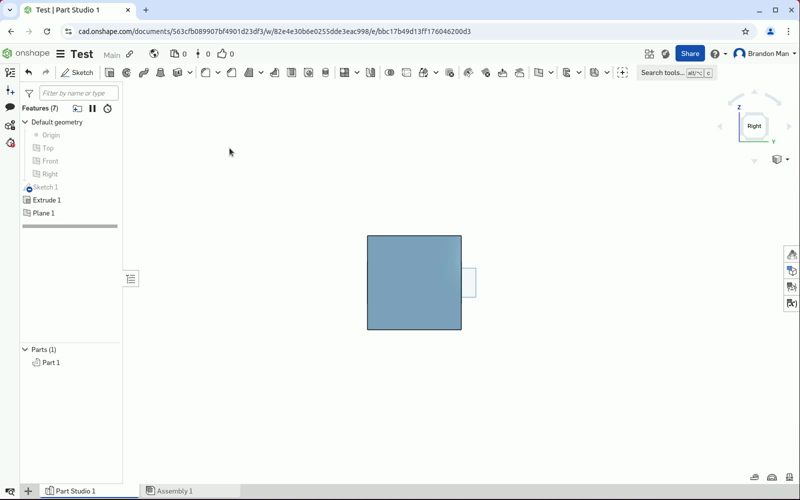
key(shift+s)
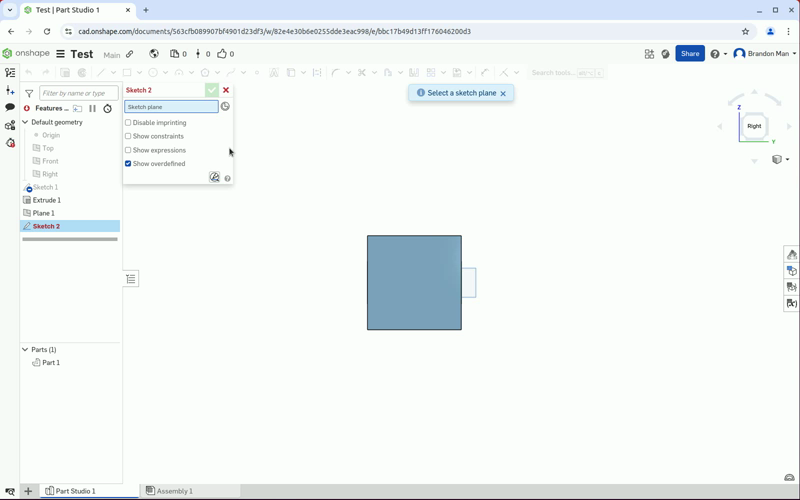
mouse_move(73, 215)
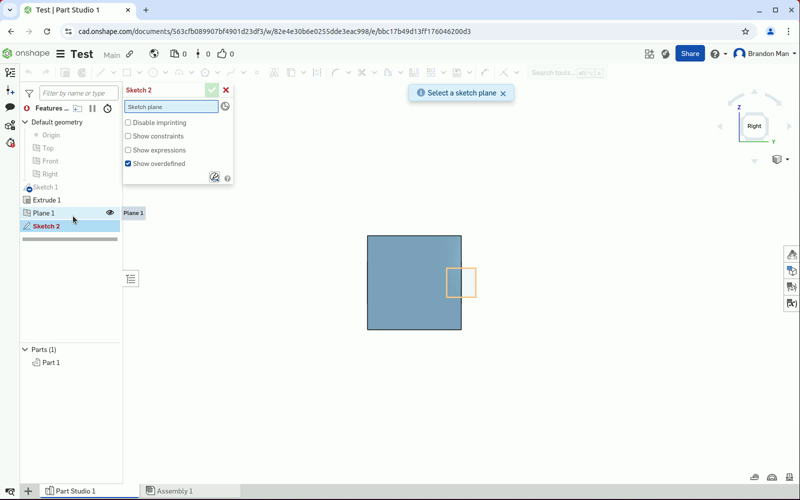
click(73, 215)
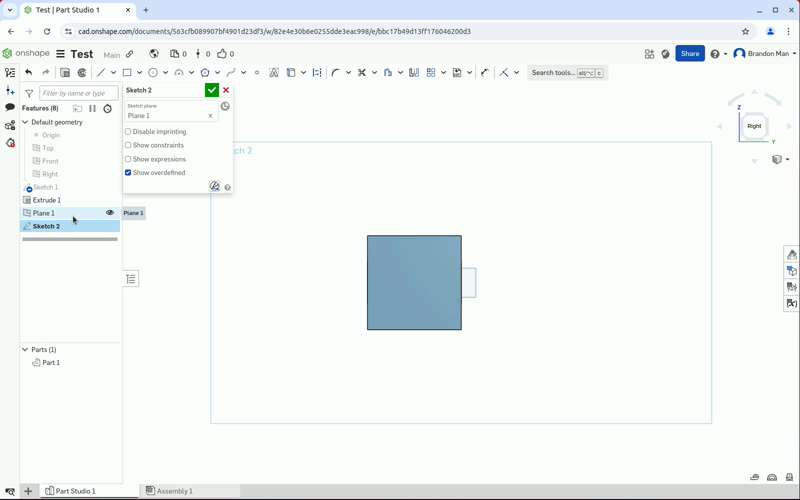
mouse_move(73, 352)
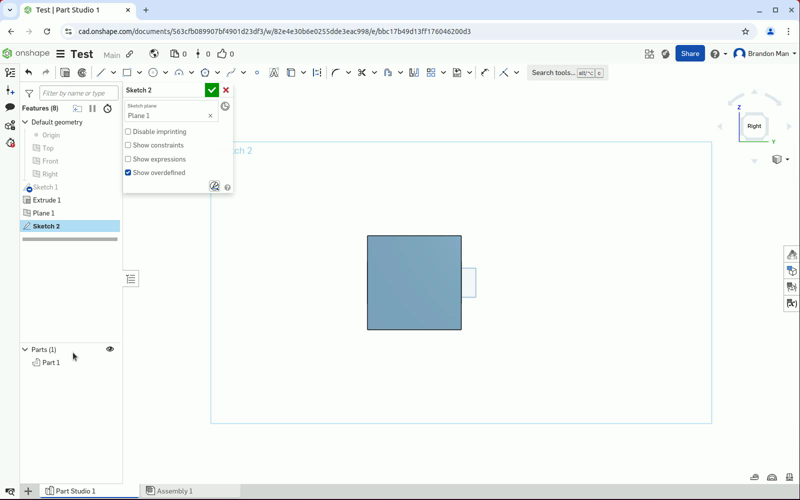
key(y)
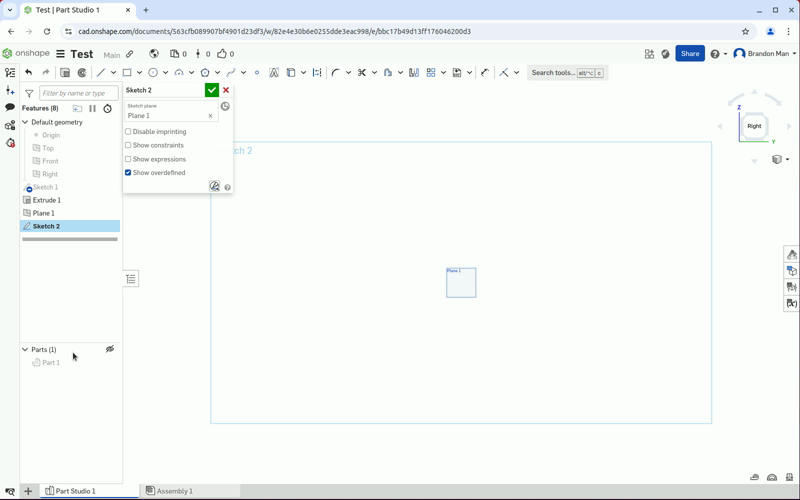
key(c)
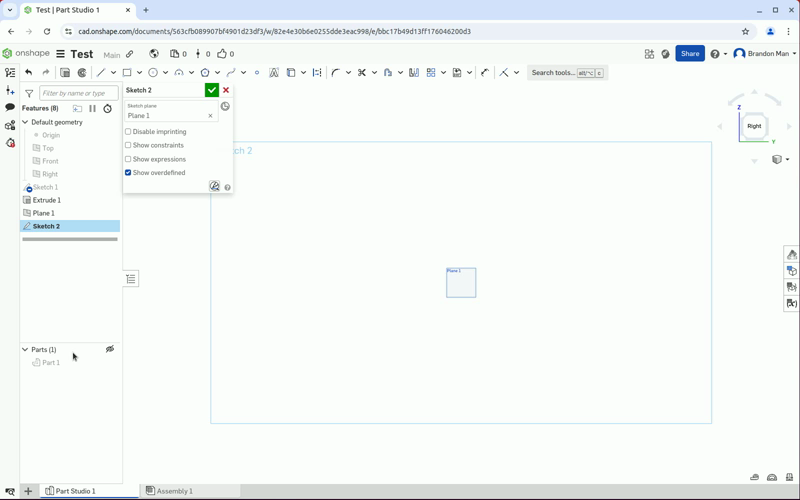
key_down(shift)
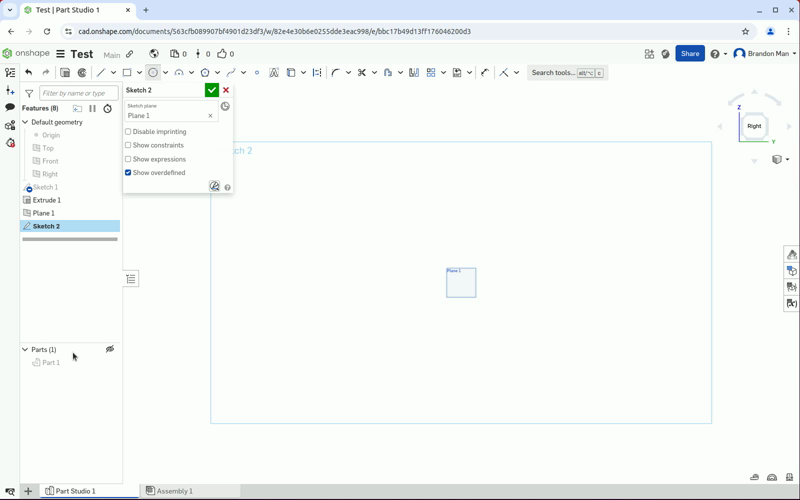
mouse_move(461, 282)
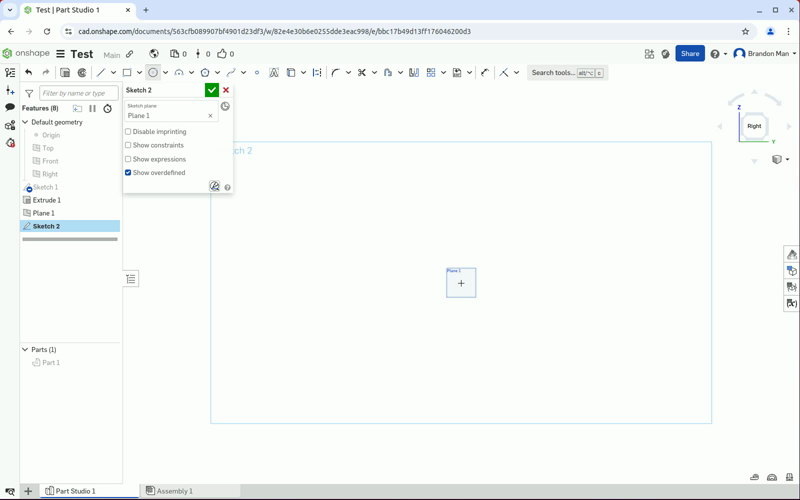
click(461, 282)
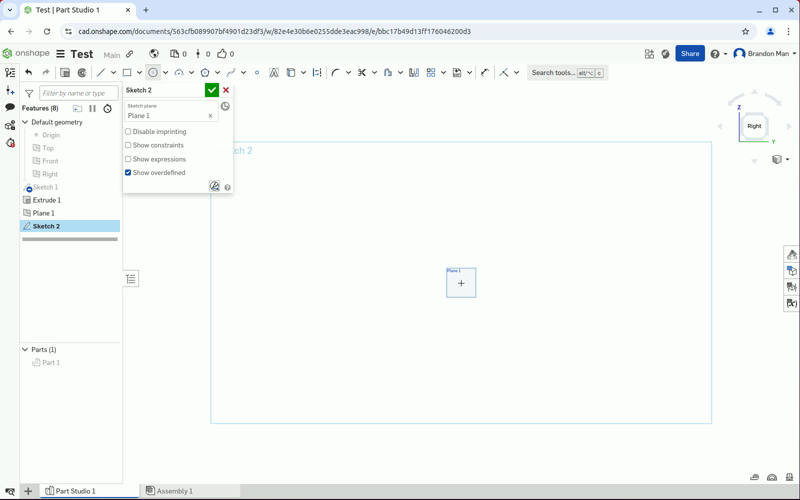
key_up(shift)
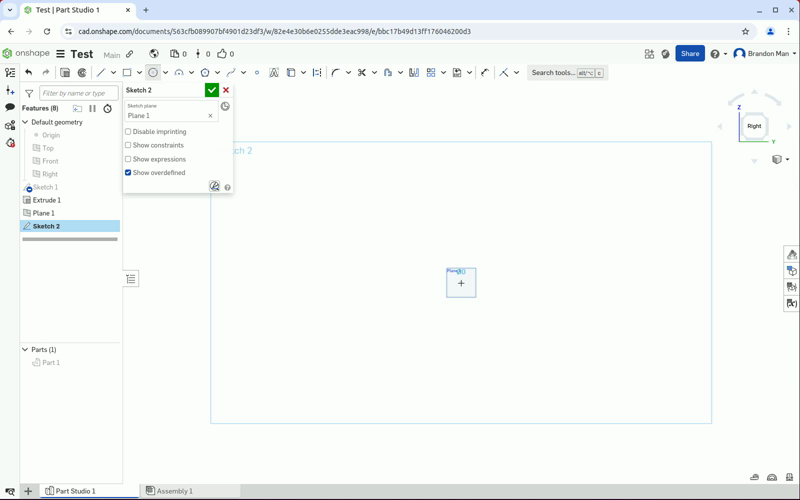
mouse_move(508, 282)
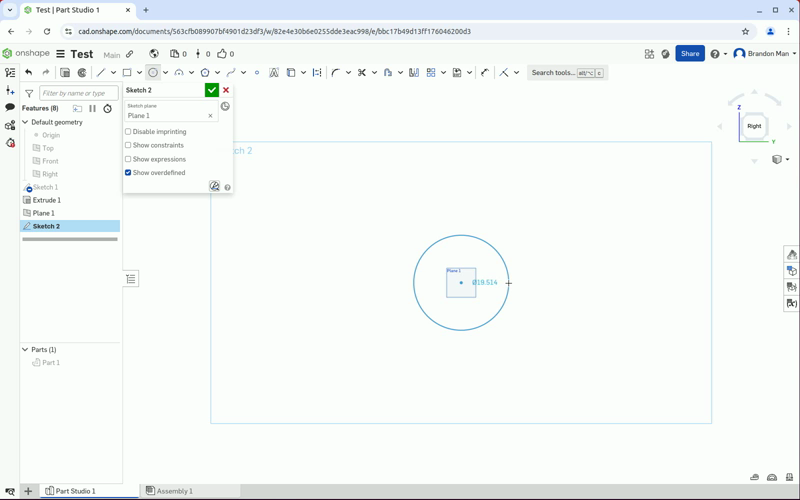
click(508, 282)
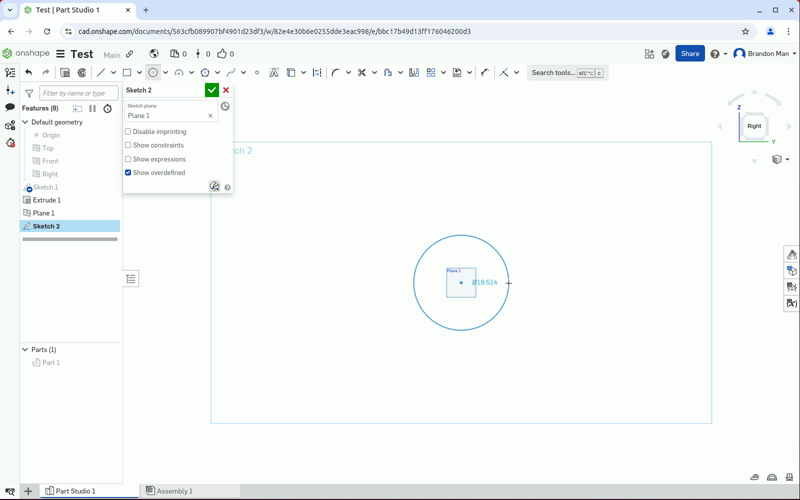
key(esc)
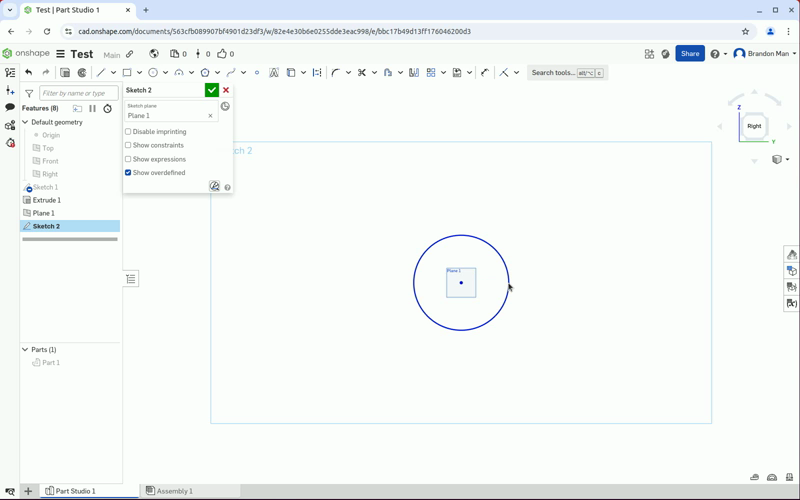
mouse_move(453, 313)
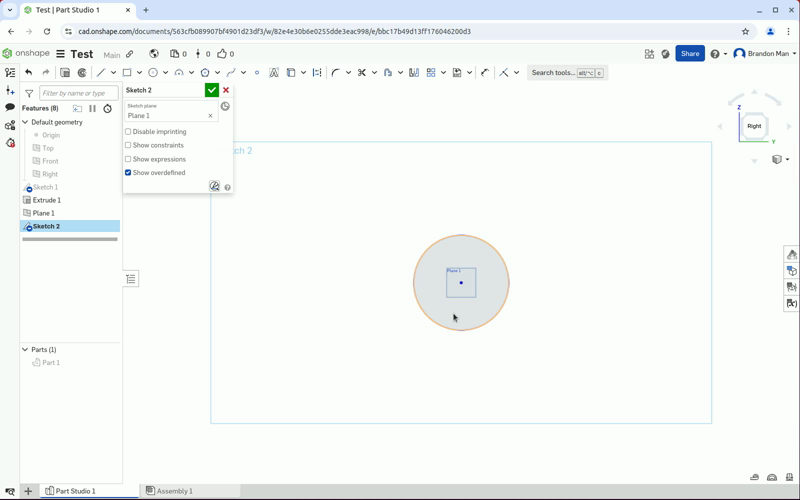
click(453, 313)
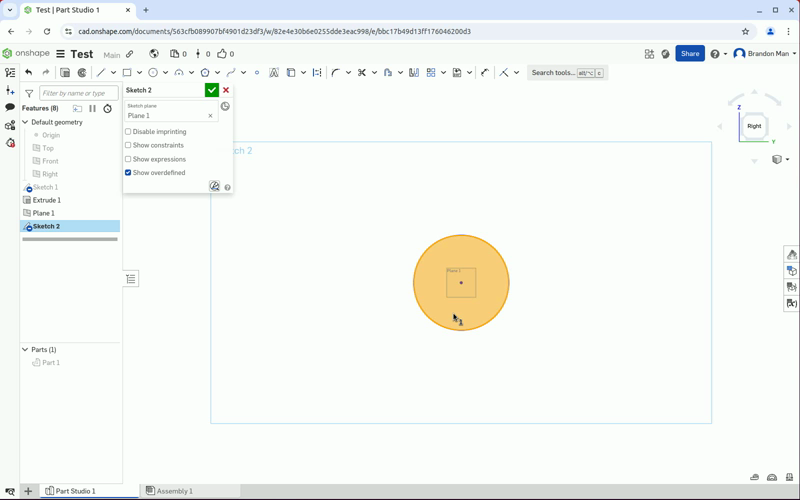
mouse_move(73, 352)
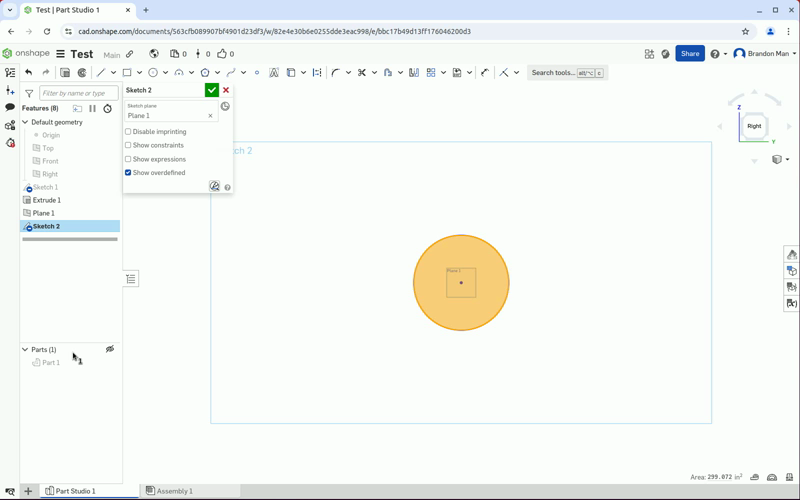
key(shift+y)
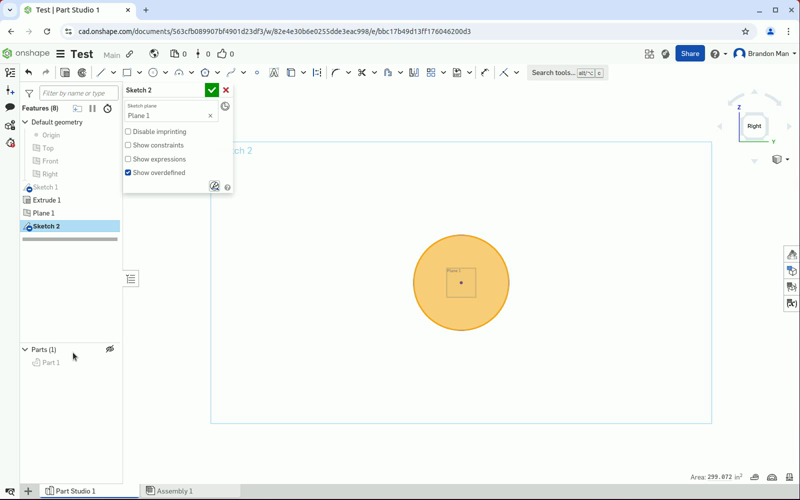
key(shift+e)
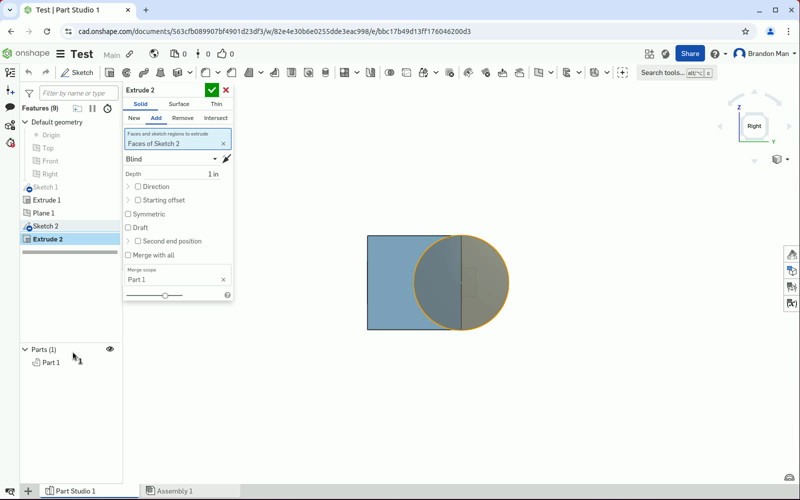
mouse_move(143, 106)
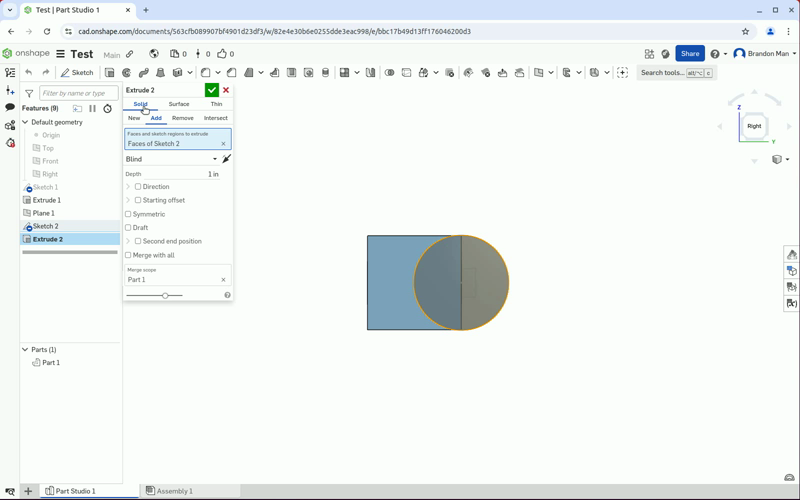
click(143, 106)
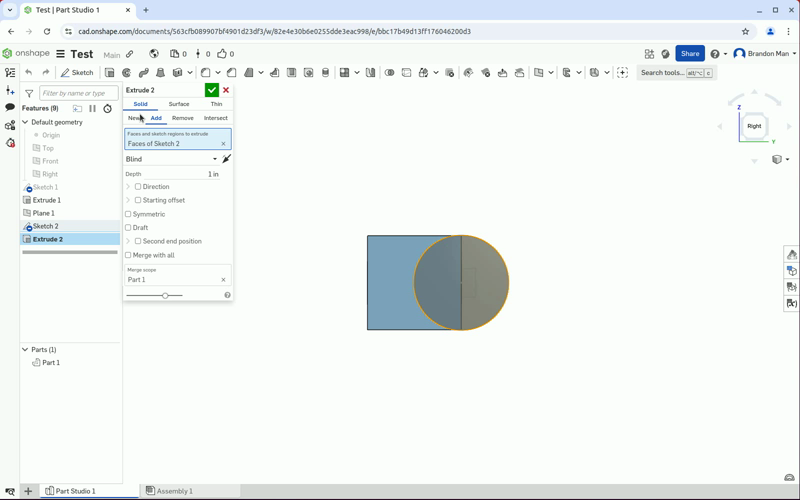
mouse_move(137, 120)
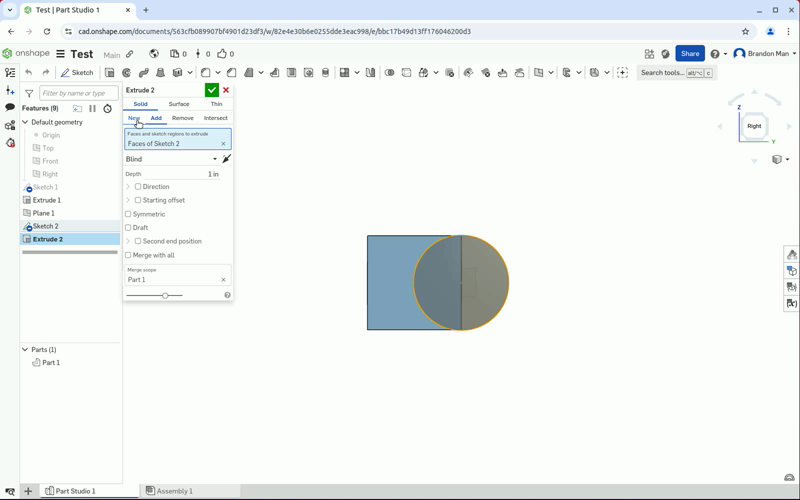
click(137, 120)
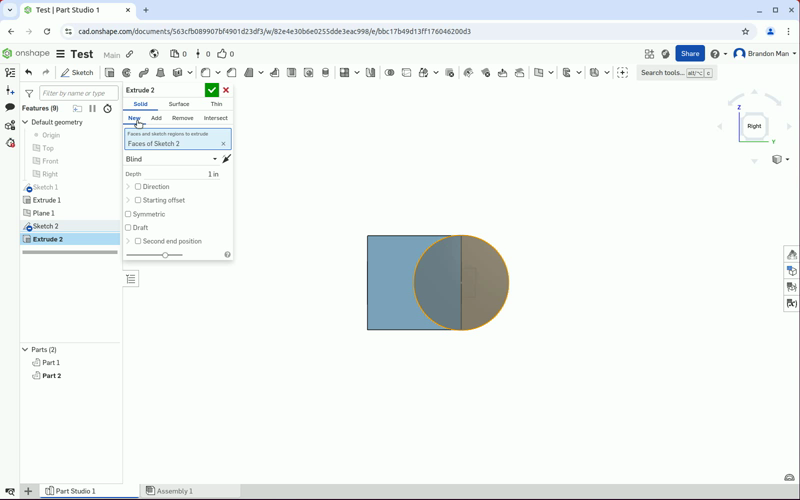
key(tab, 4)
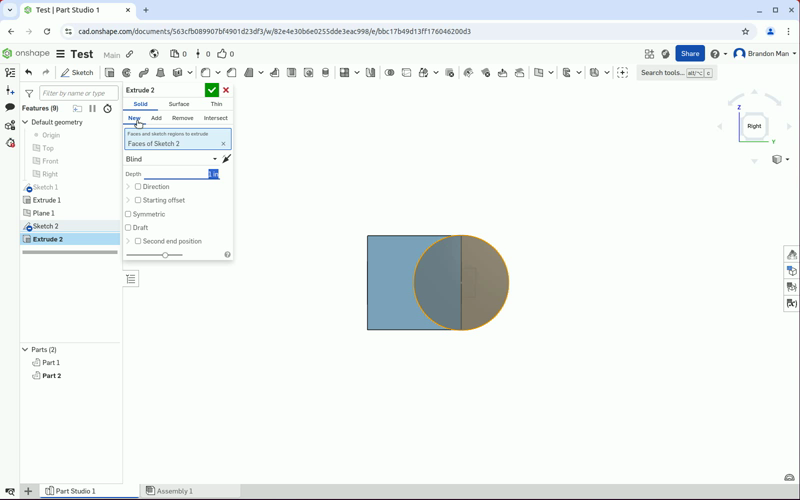
text(3.851)
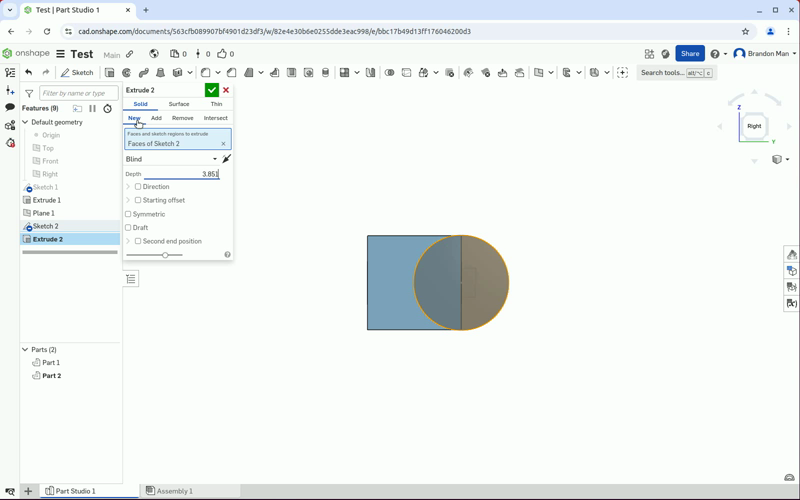
key(enter)
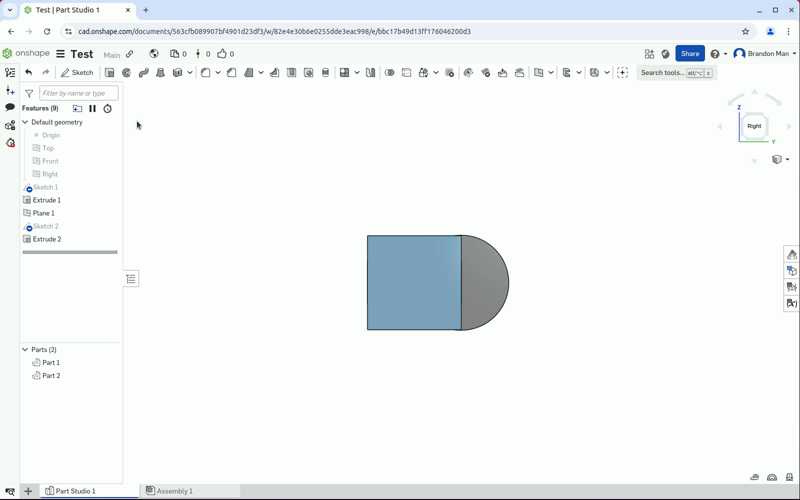
key(shift+h)
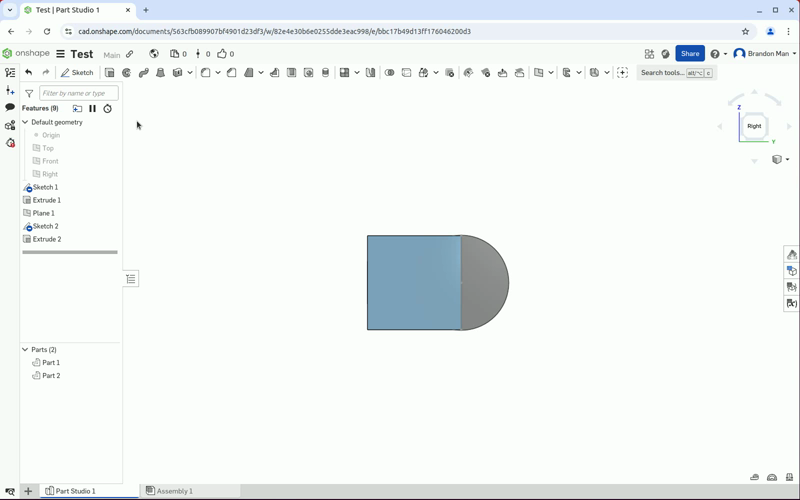
key(shift+h)
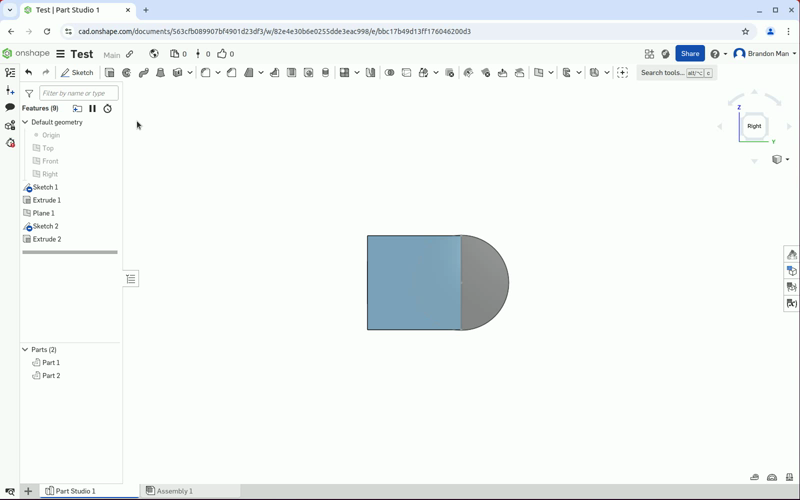
key(shift+7)
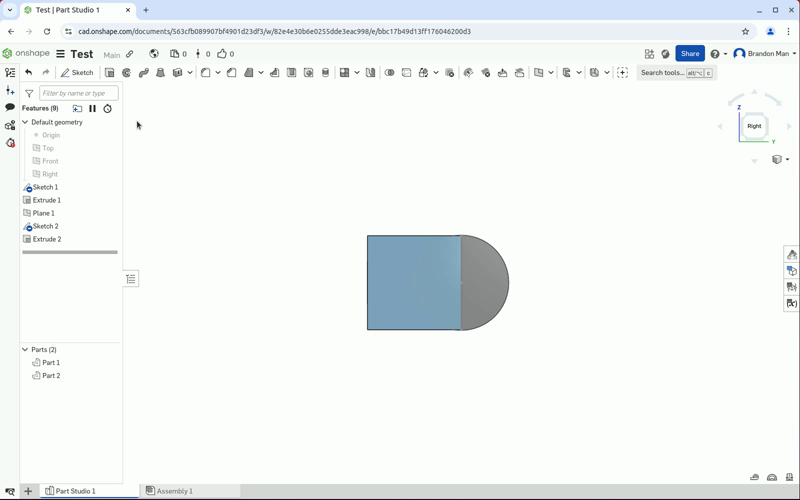
key(right, 2)
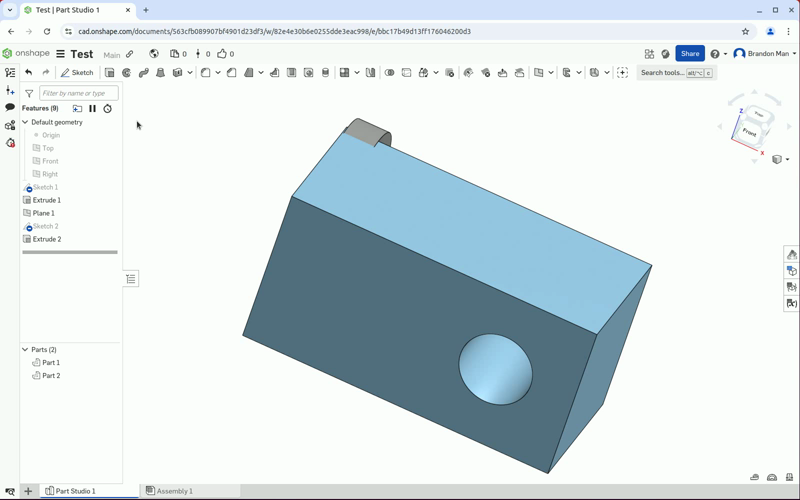
key(down, 2)
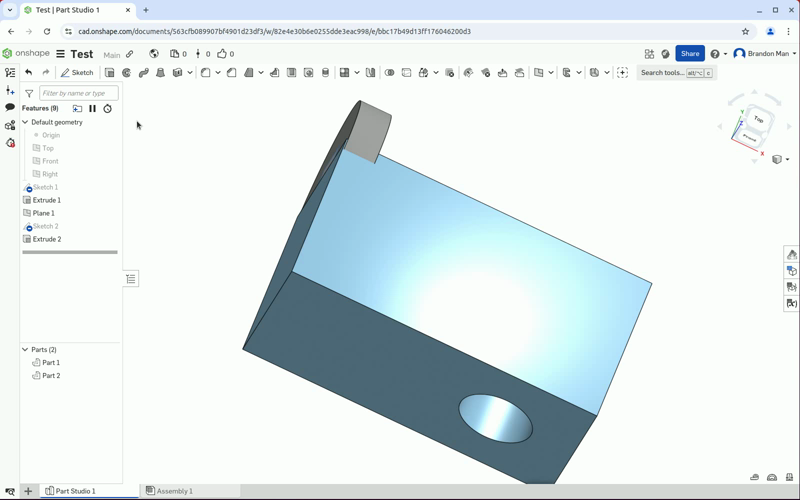
key(up, 2)
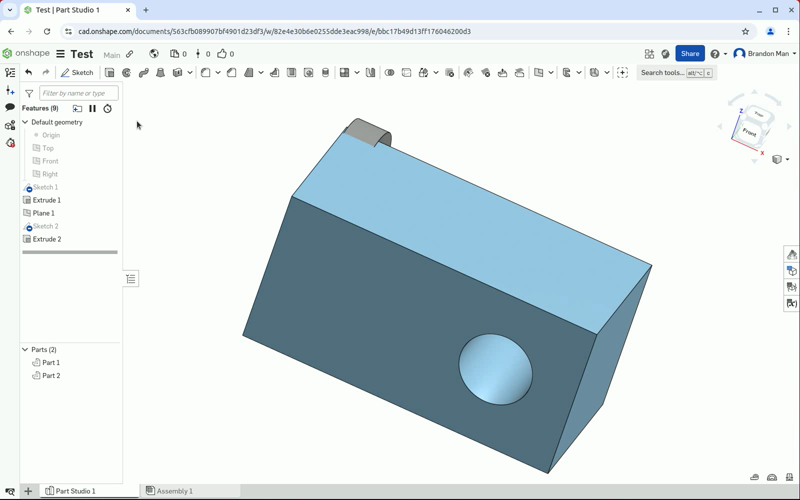
key(left, 2)
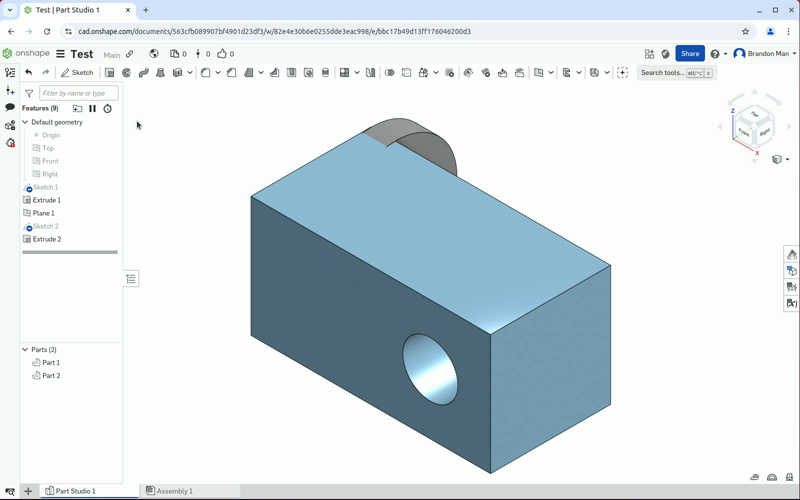
mouse_move(73, 189)
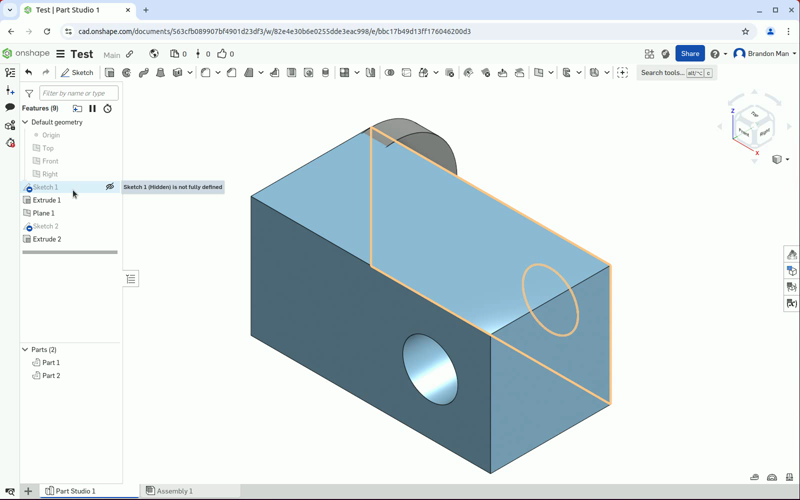
click(73, 189)